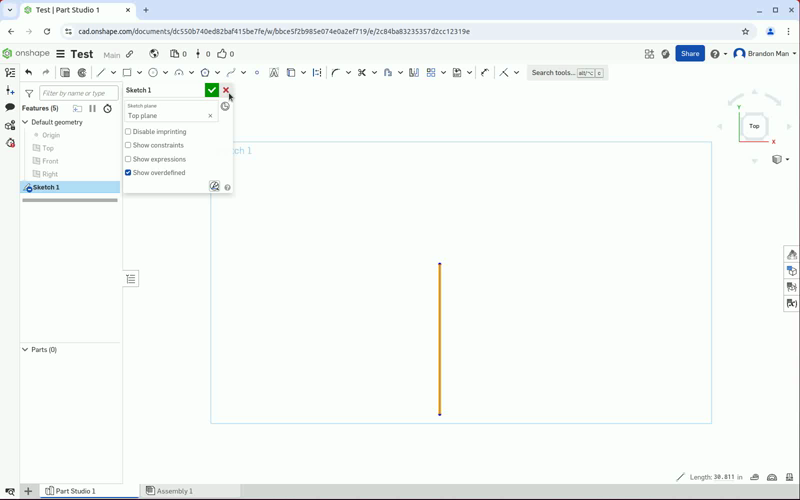
key(shift+h)
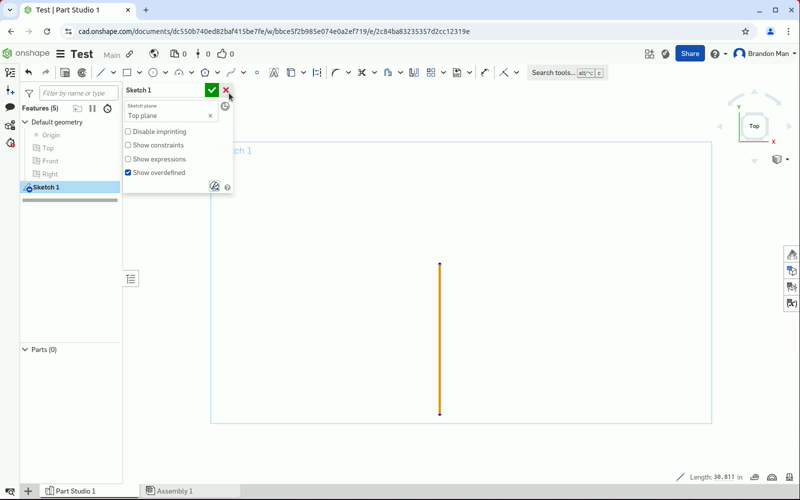
key(shift+s)
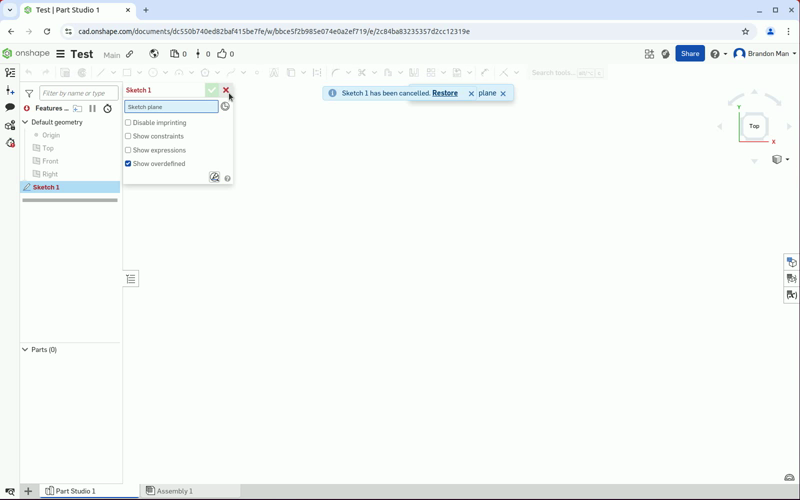
mouse_move(73, 150)
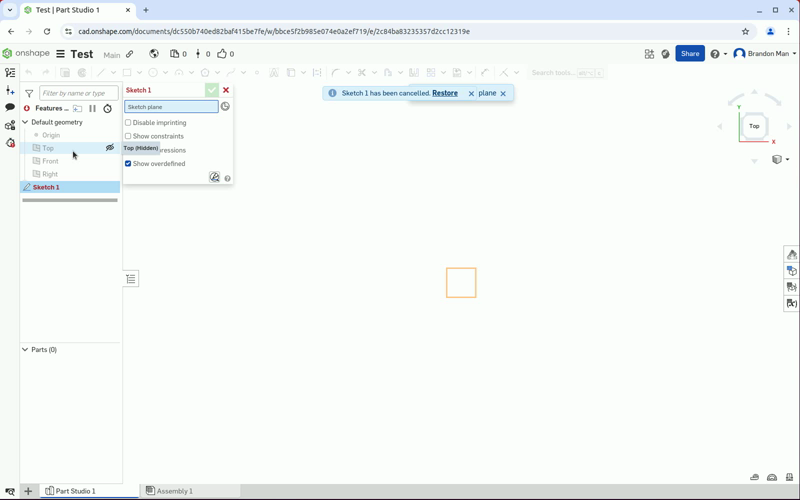
click(73, 150)
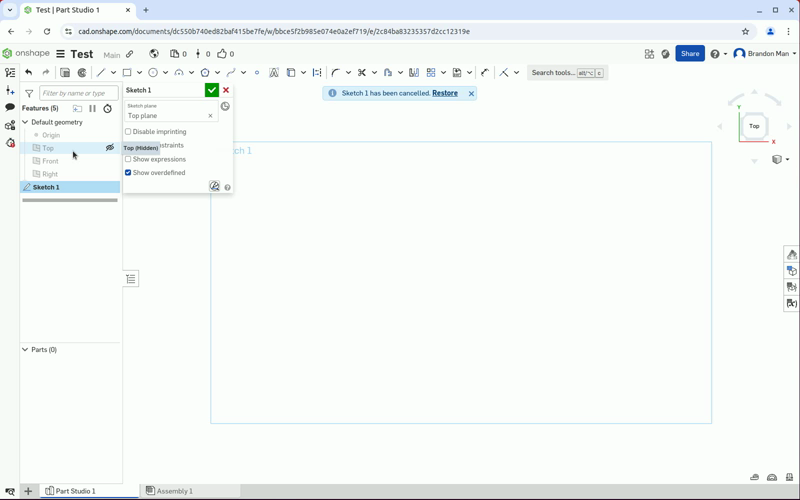
mouse_move(73, 352)
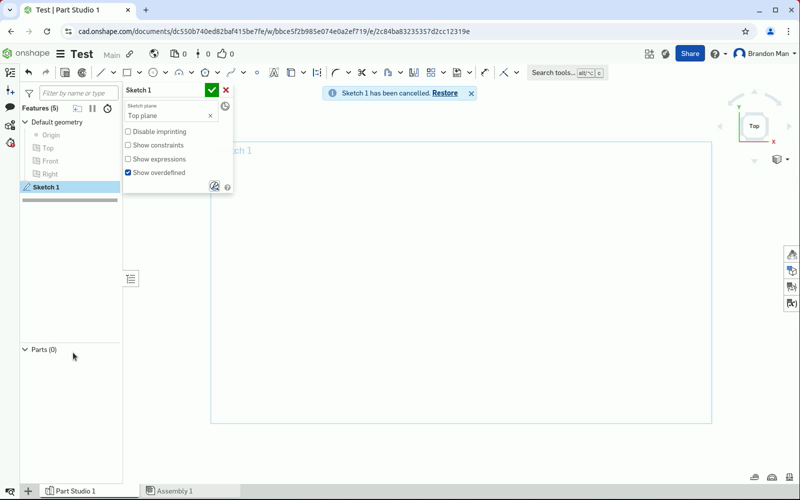
key(y)
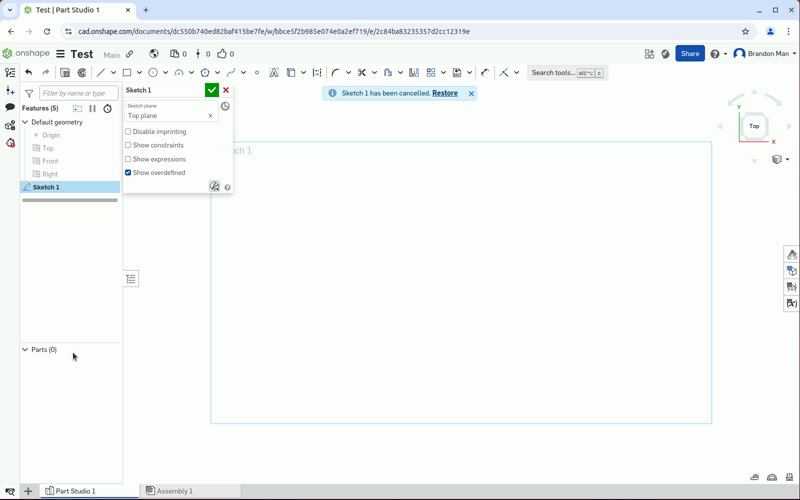
key(l)
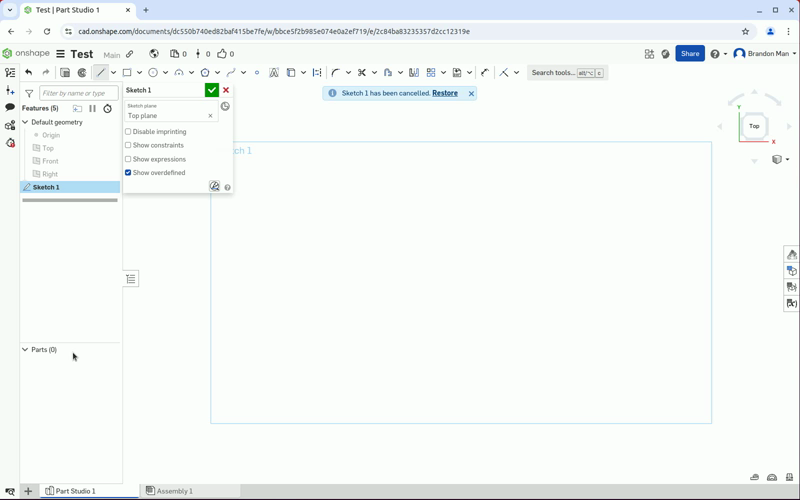
key_down(shift)
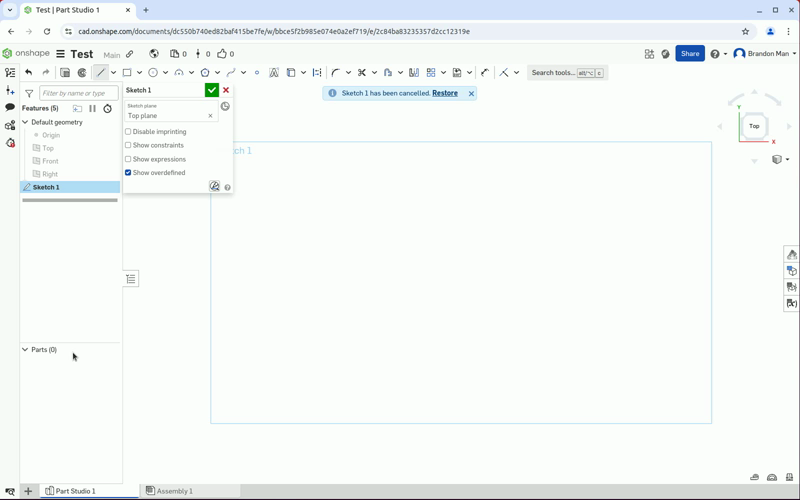
mouse_move(429, 314)
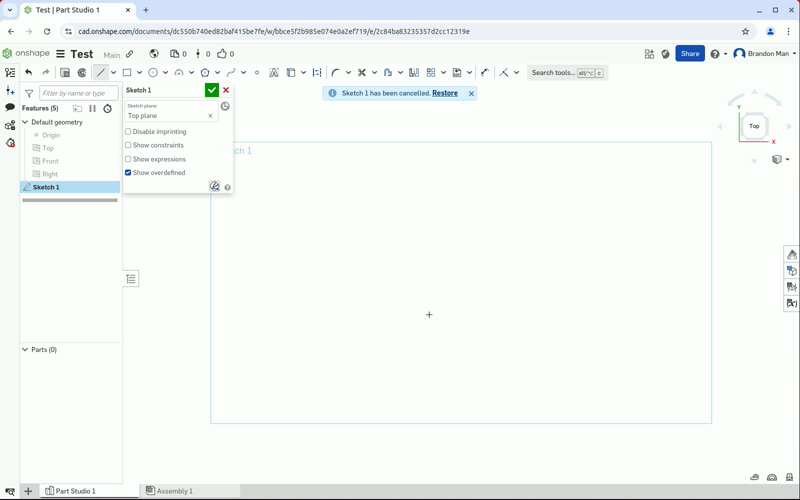
click(429, 314)
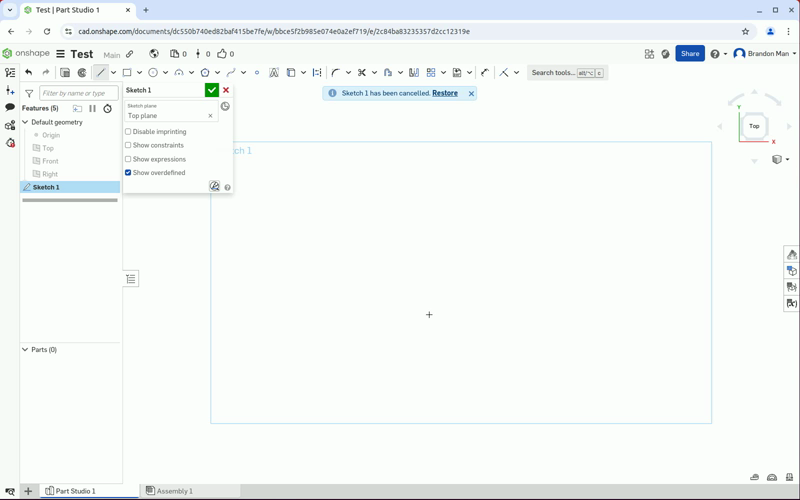
key_up(shift)
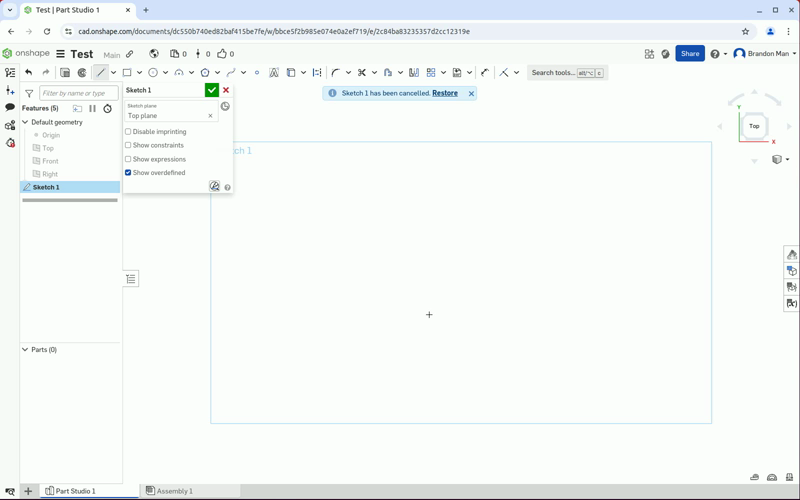
key_down(shift)
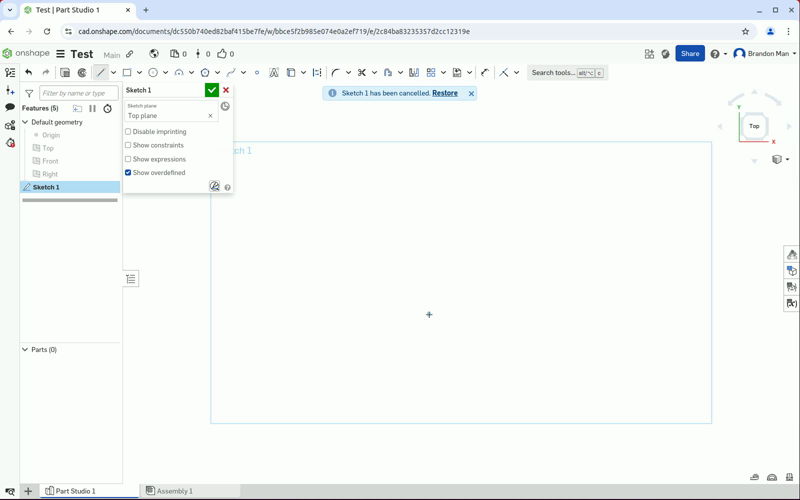
mouse_move(492, 314)
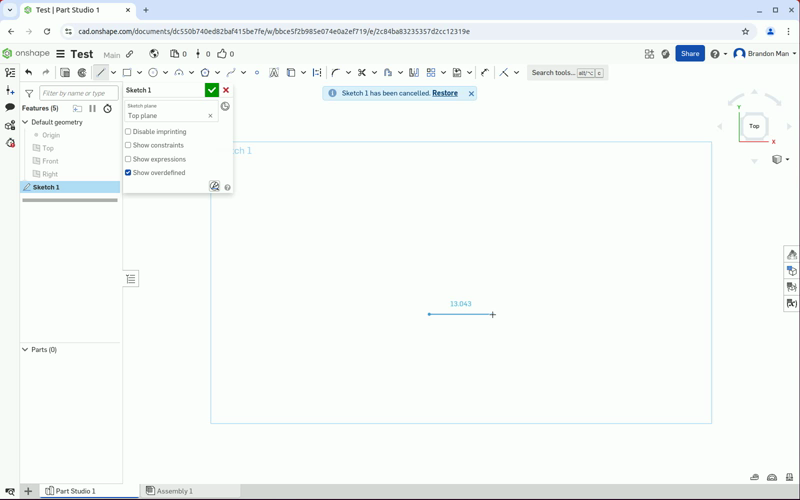
click(492, 314)
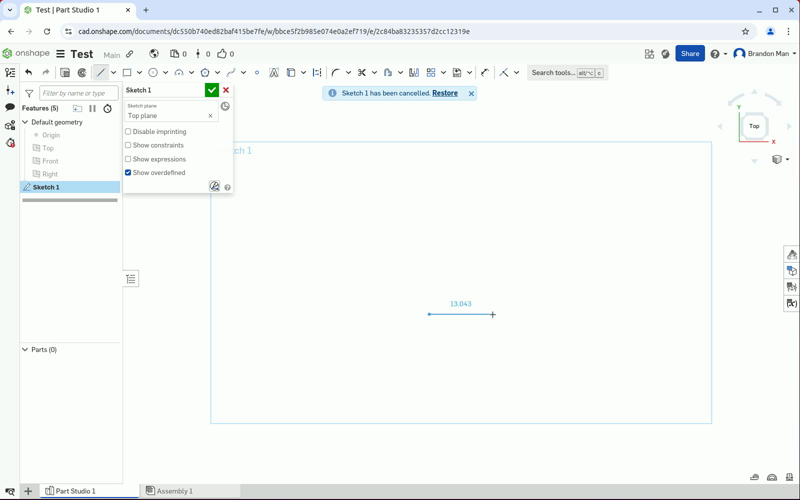
key_up(shift)
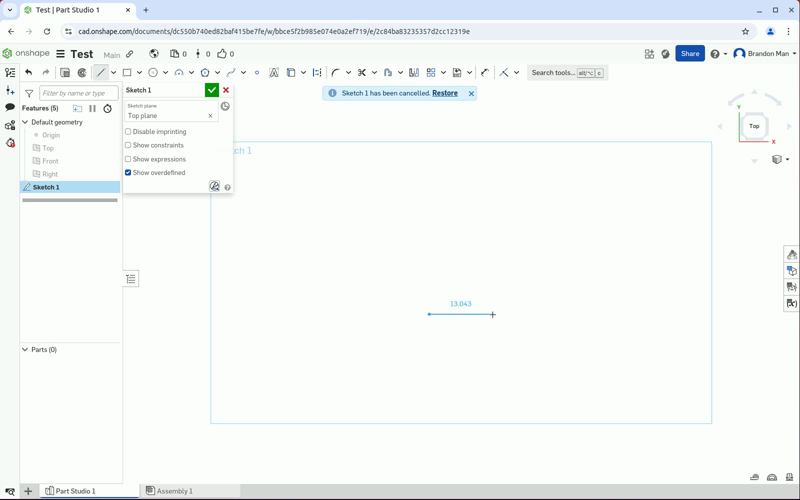
key_down(shift)
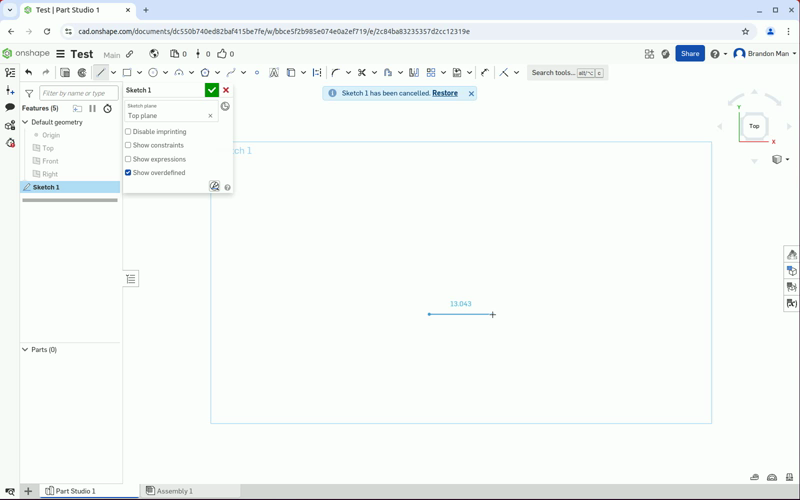
mouse_move(492, 250)
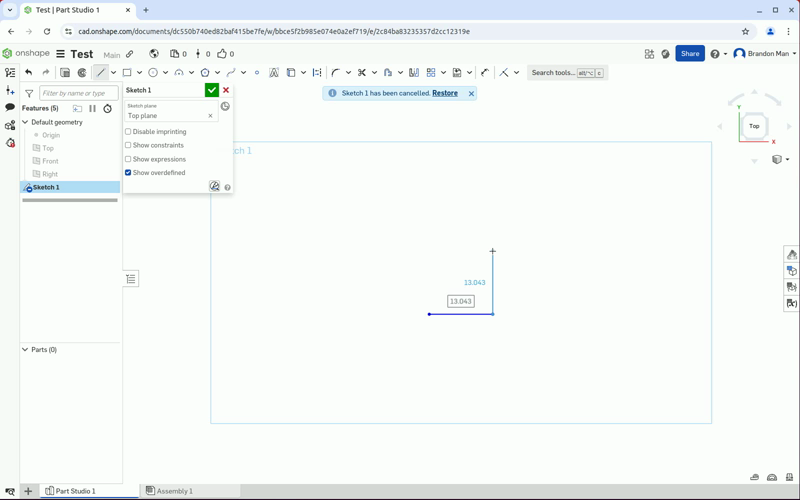
click(492, 250)
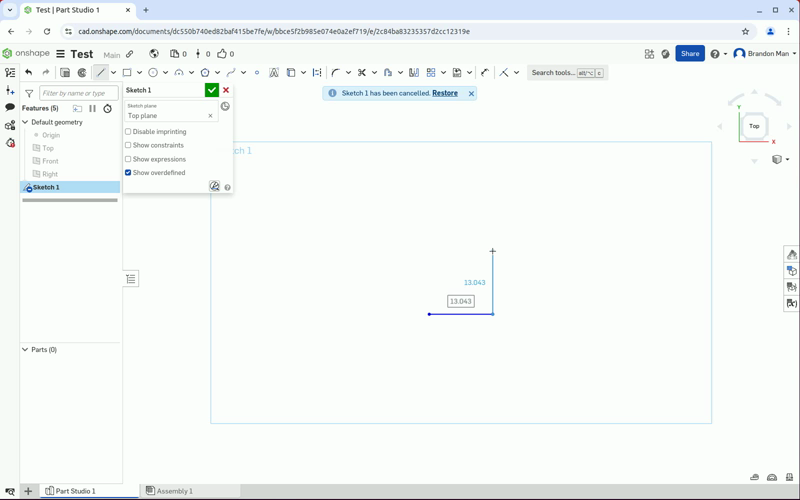
key_up(shift)
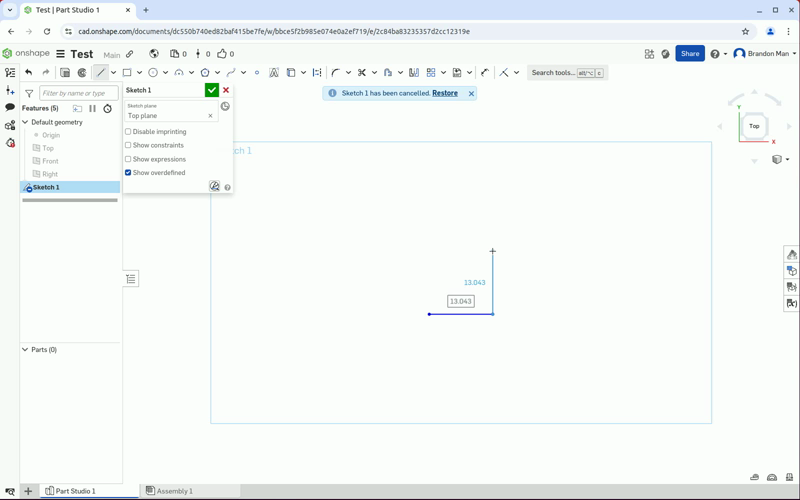
key_down(shift)
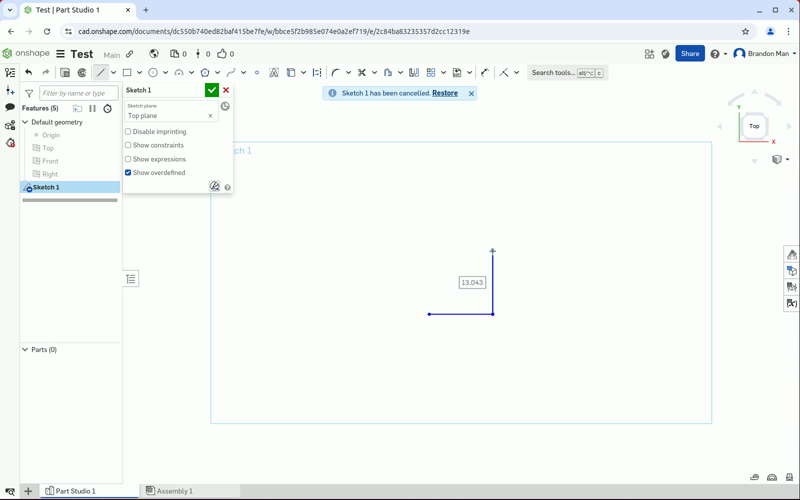
mouse_move(429, 250)
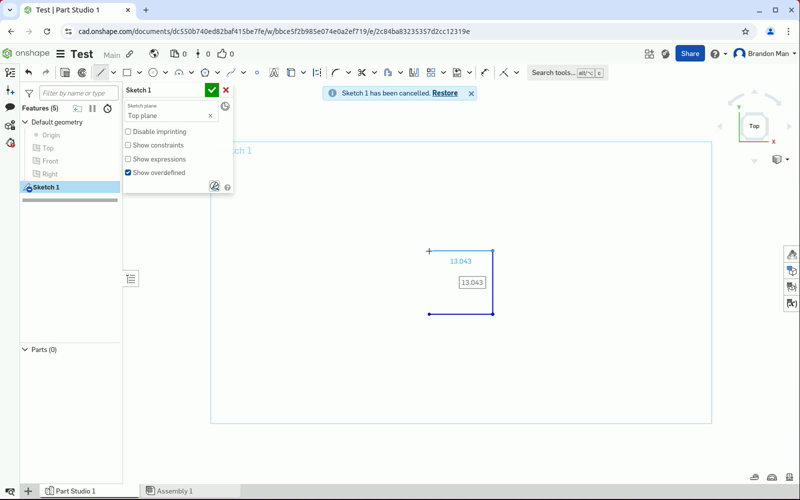
click(429, 250)
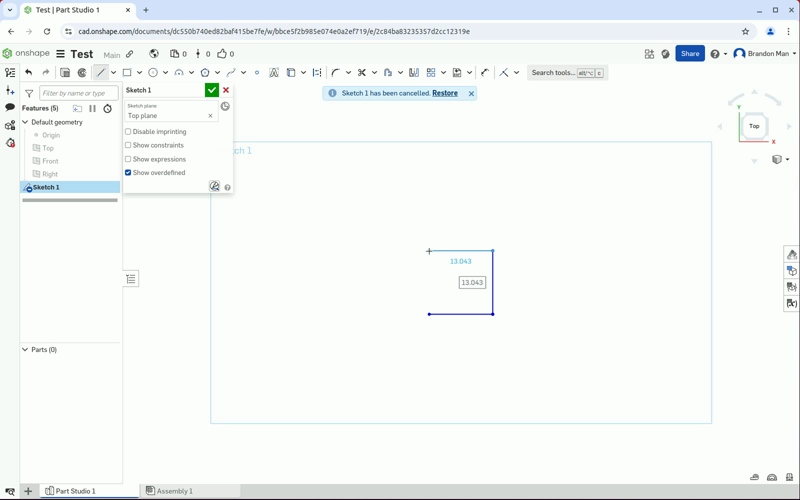
key_up(shift)
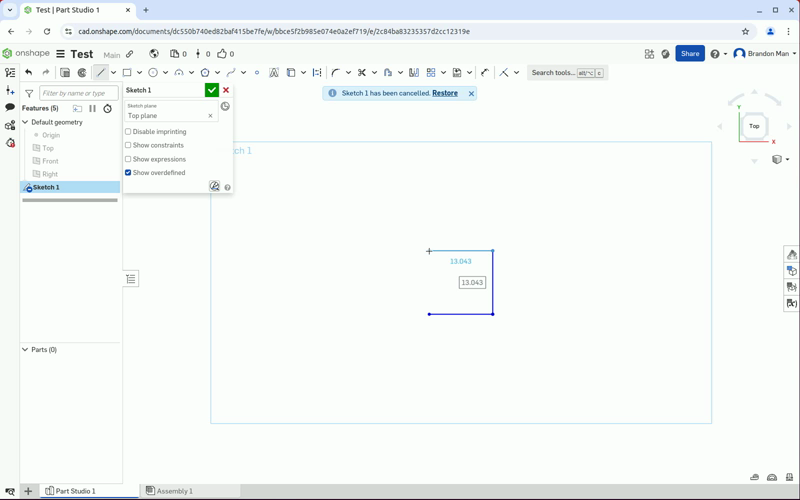
key_down(shift)
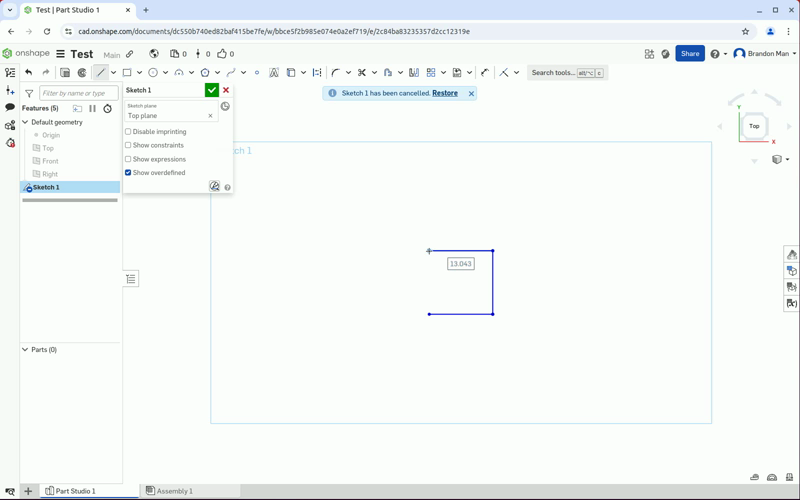
mouse_move(429, 314)
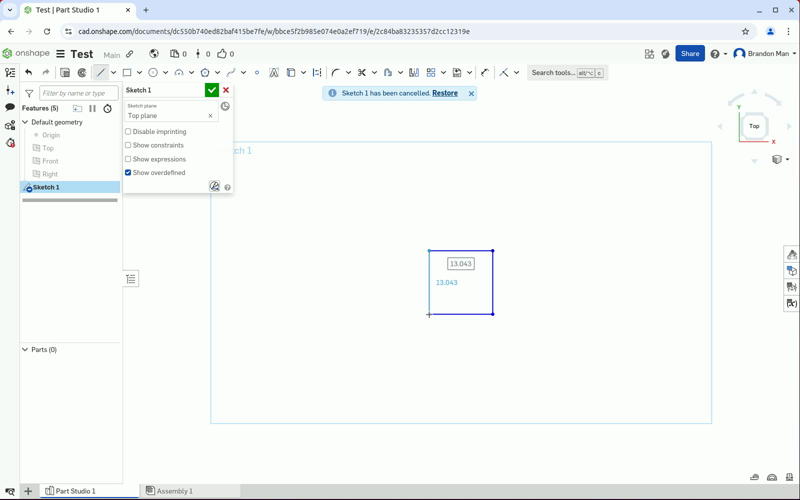
key_up(shift)
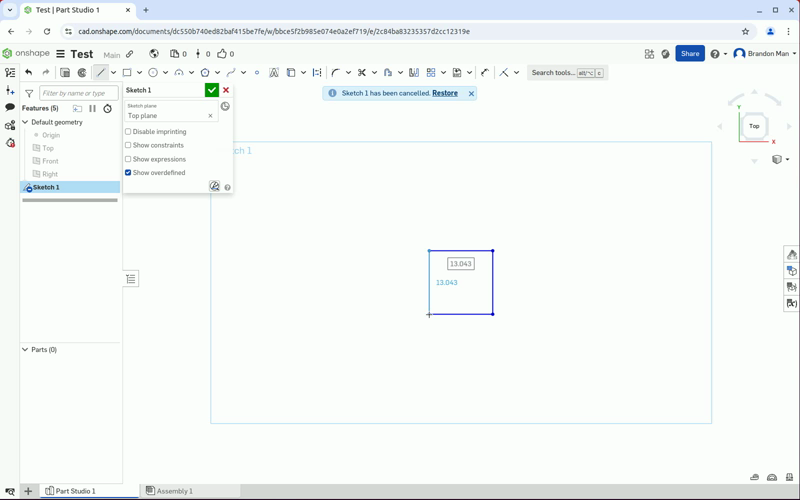
click(429, 314)
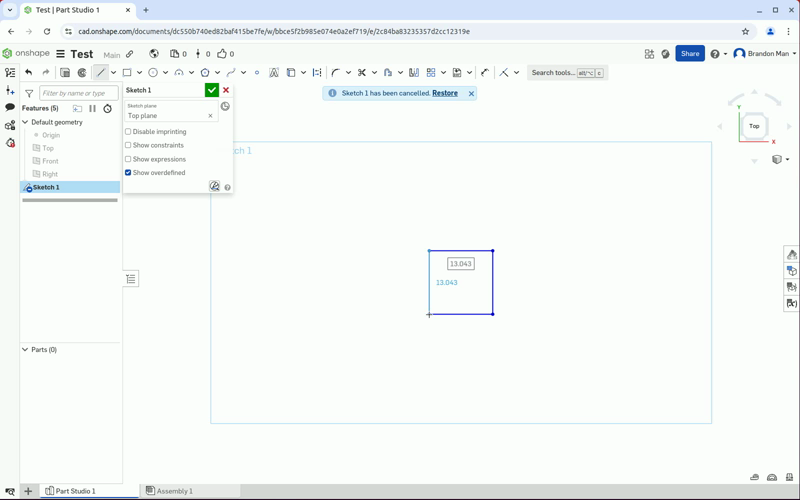
key(esc)
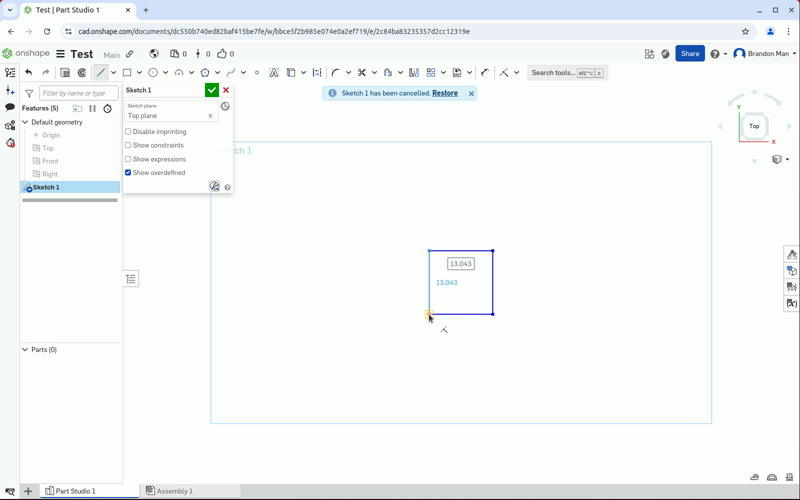
mouse_move(477, 259)
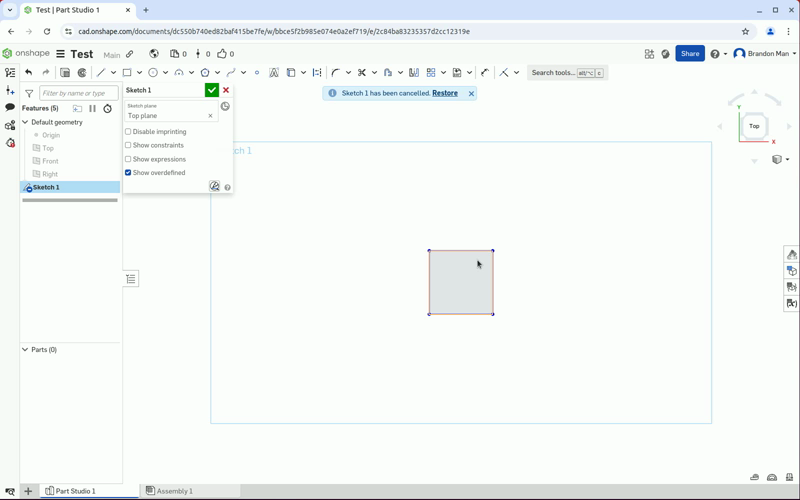
click(477, 259)
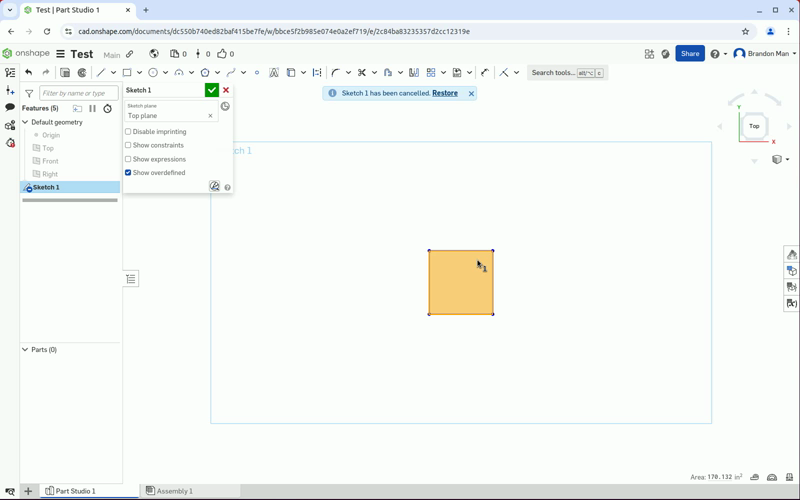
mouse_move(73, 352)
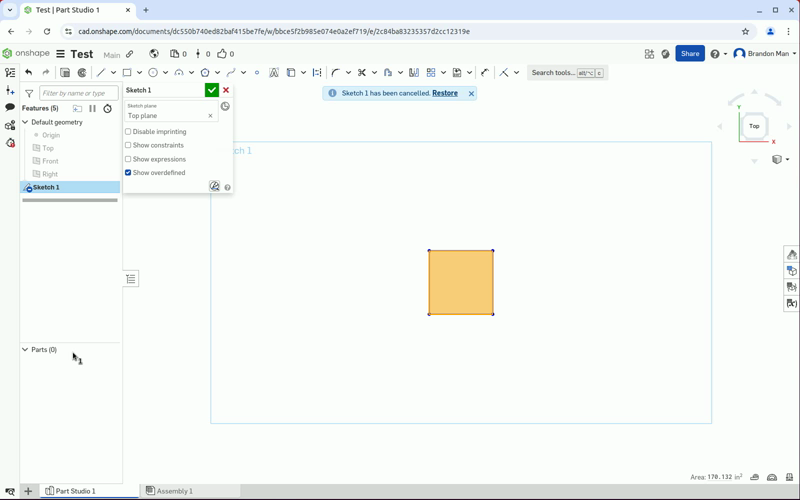
key(shift+y)
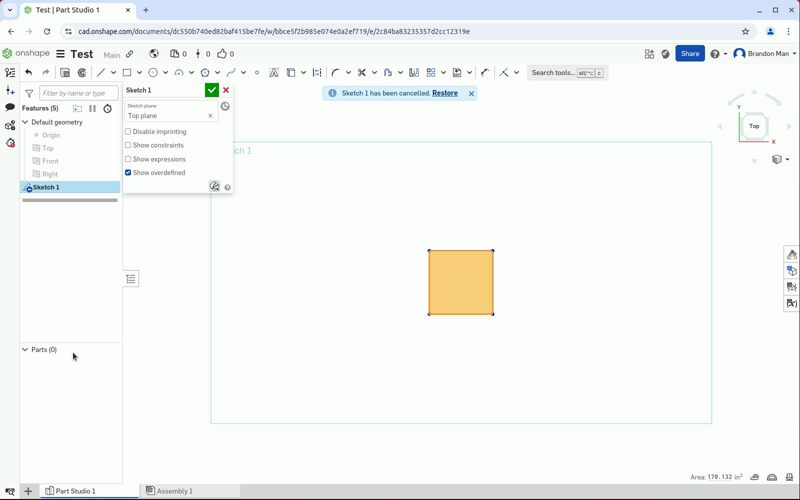
key(shift+e)
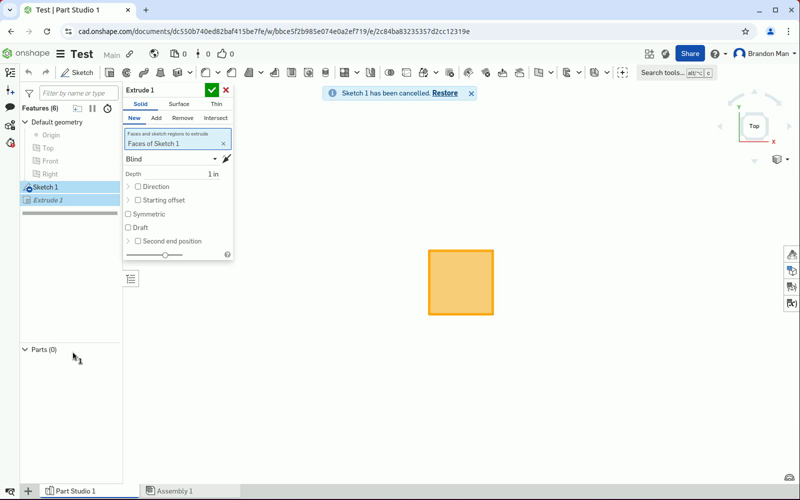
mouse_move(143, 106)
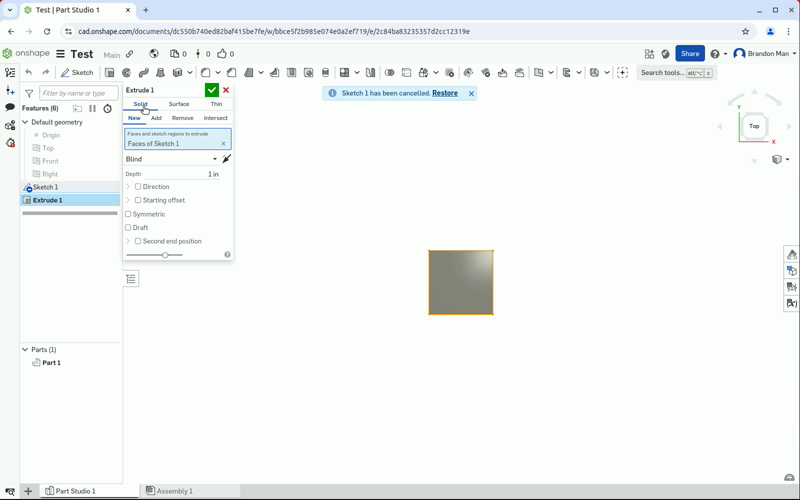
click(143, 106)
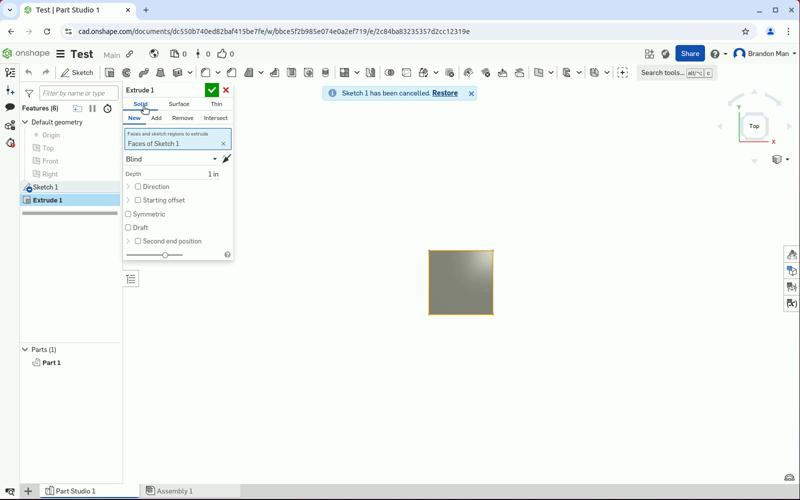
mouse_move(137, 120)
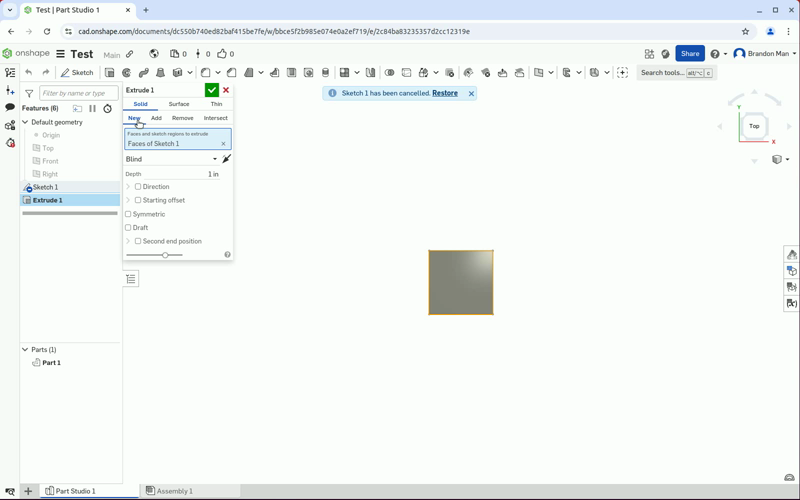
click(137, 120)
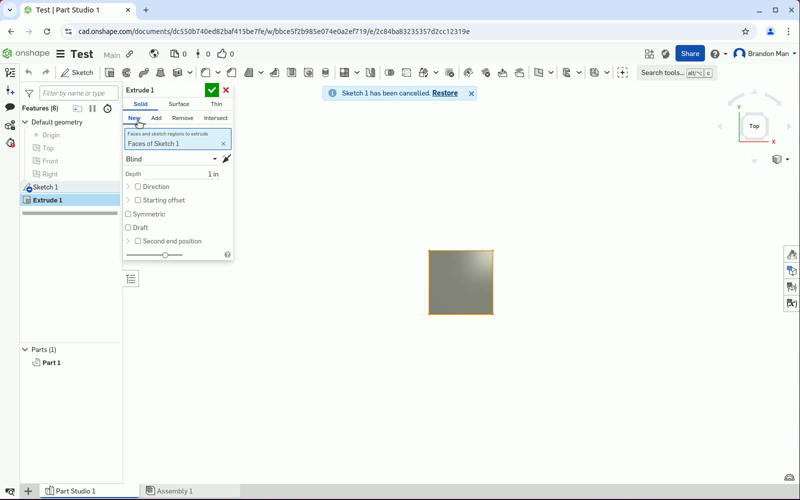
key(tab, 4)
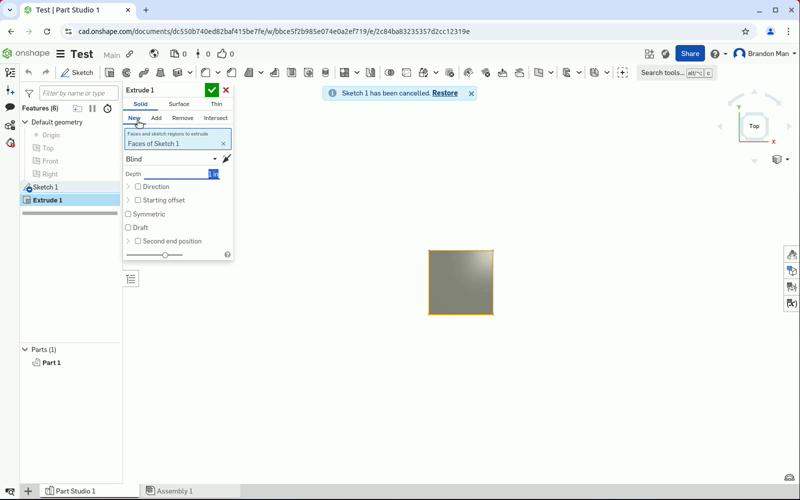
text(22.145)
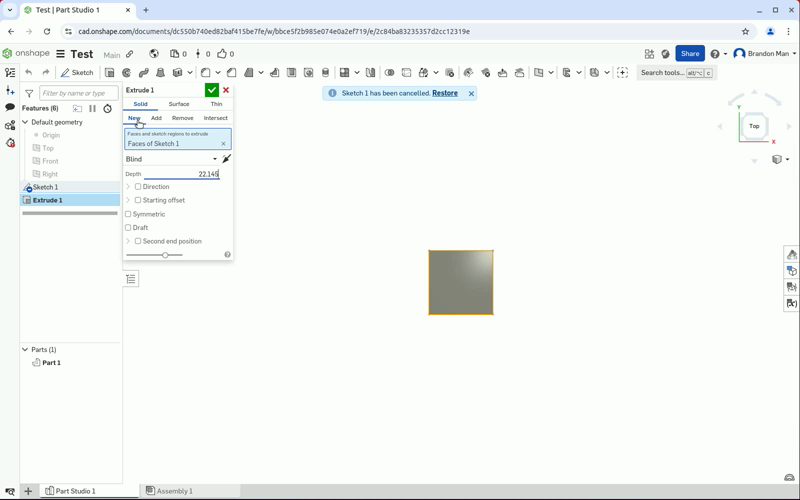
key(enter)
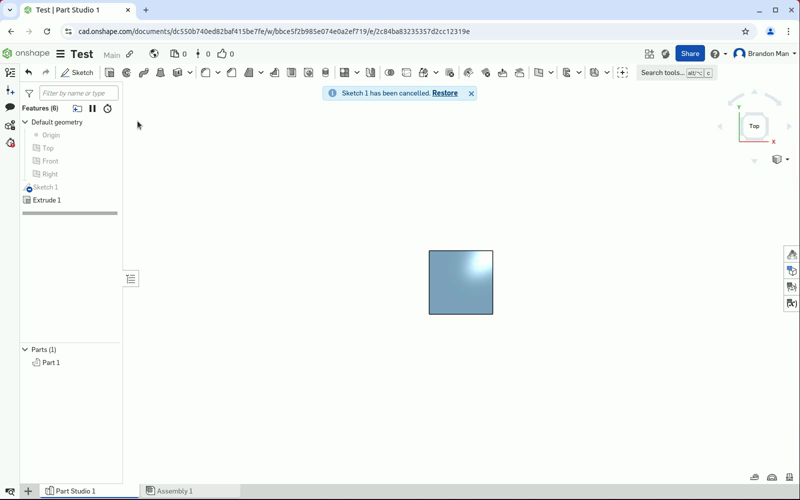
key(shift+h)
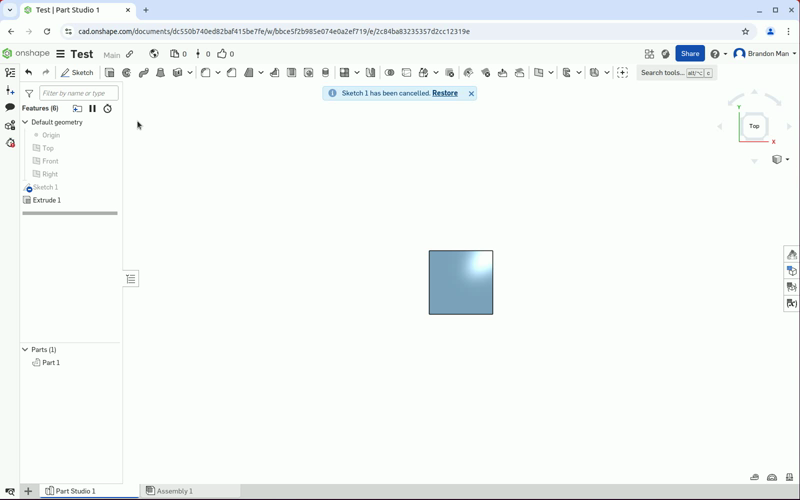
key(shift+h)
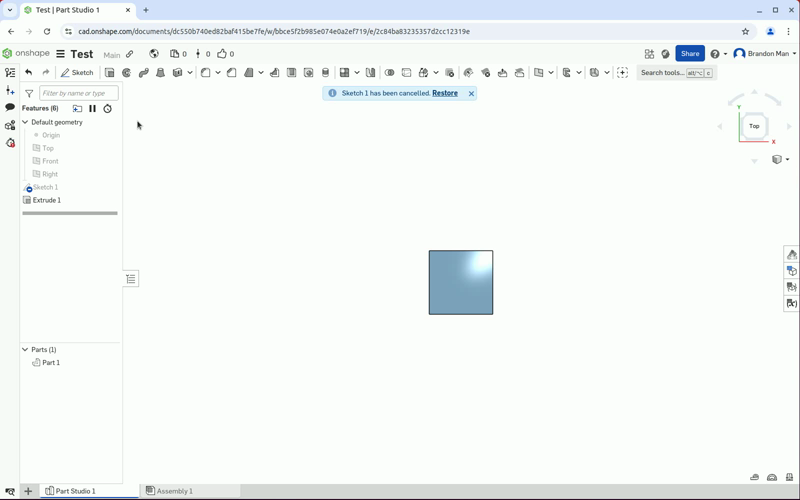
mouse_move(73, 189)
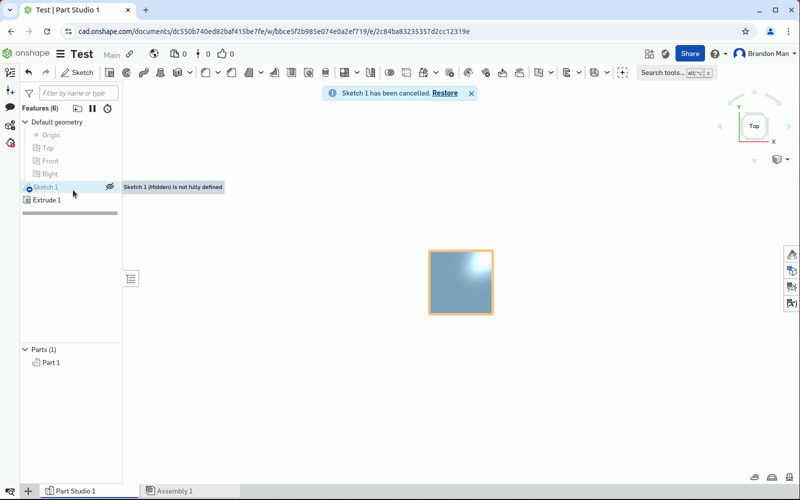
click(73, 189)
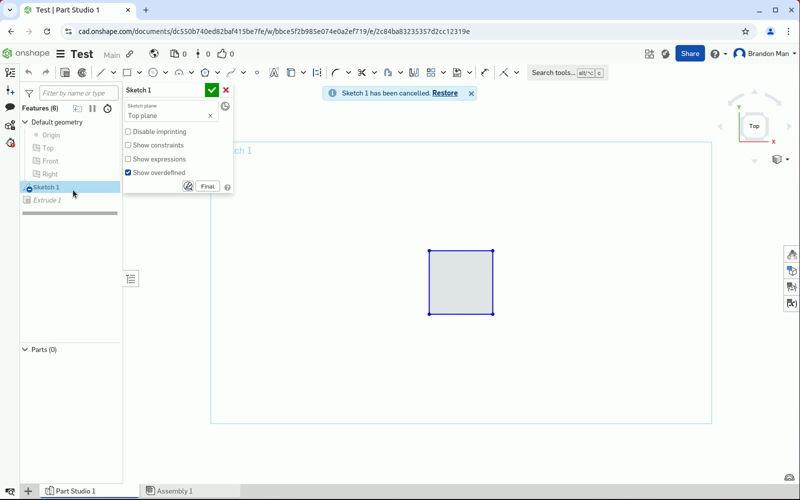
mouse_move(229, 92)
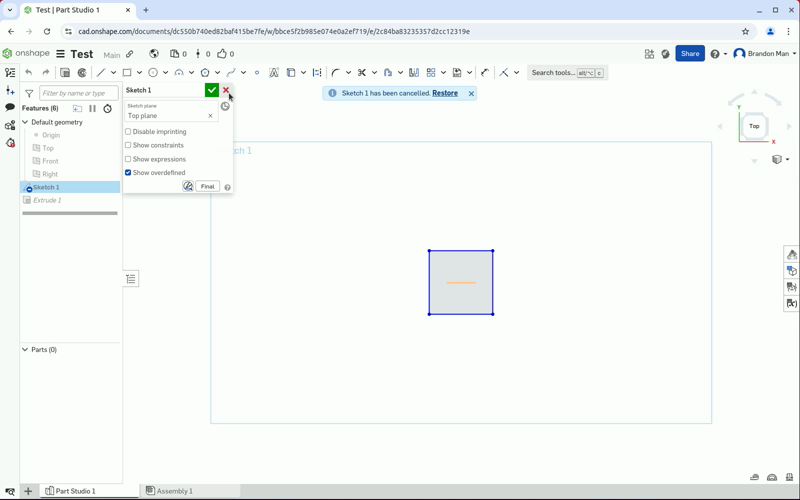
click(229, 92)
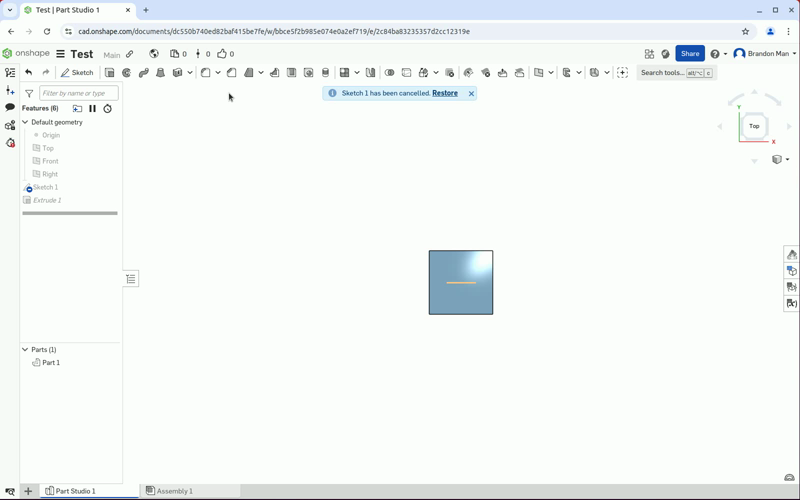
mouse_move(73, 352)
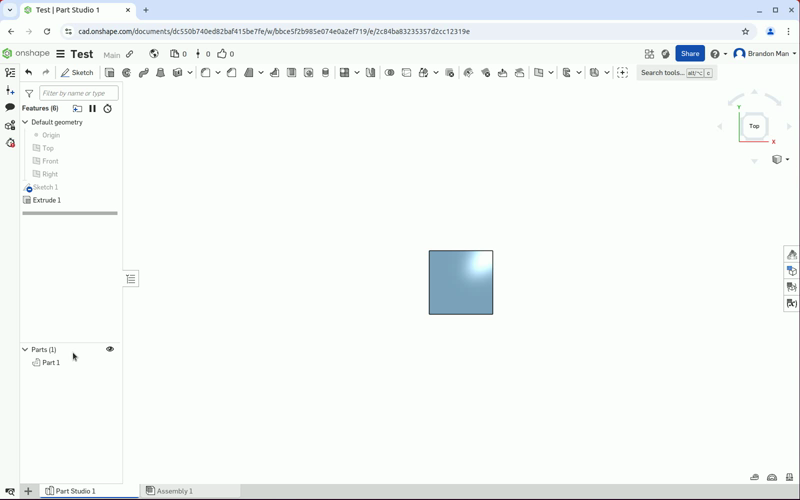
key(y)
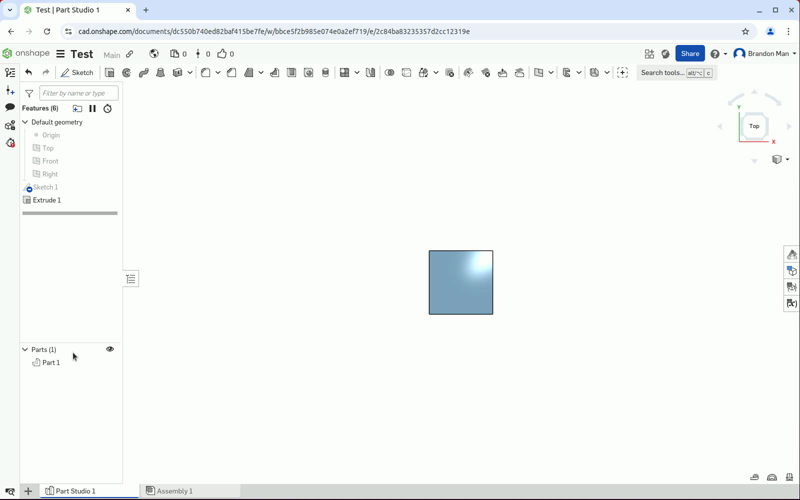
key(shift+p)
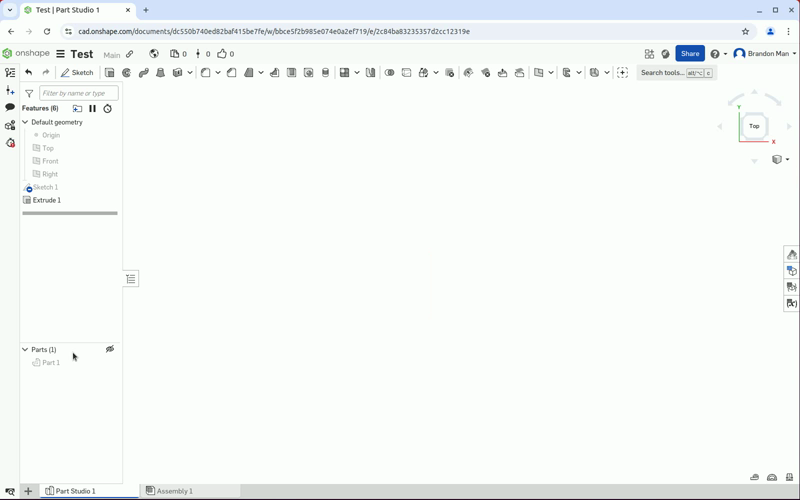
key(space)
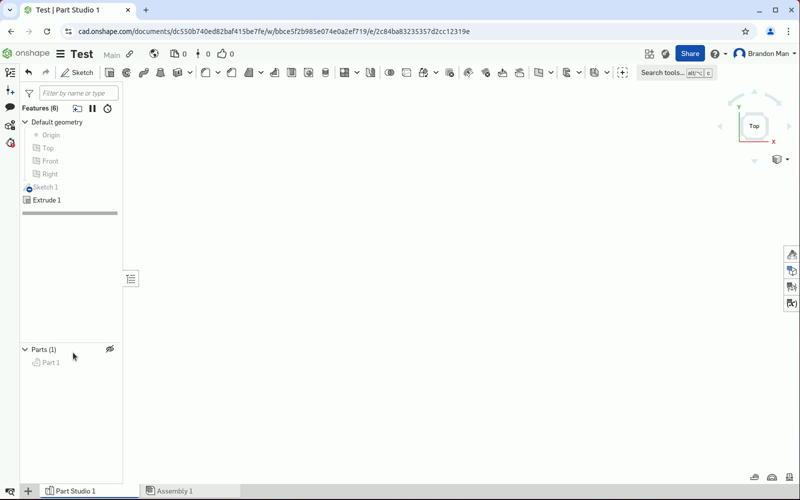
key_down(shift)
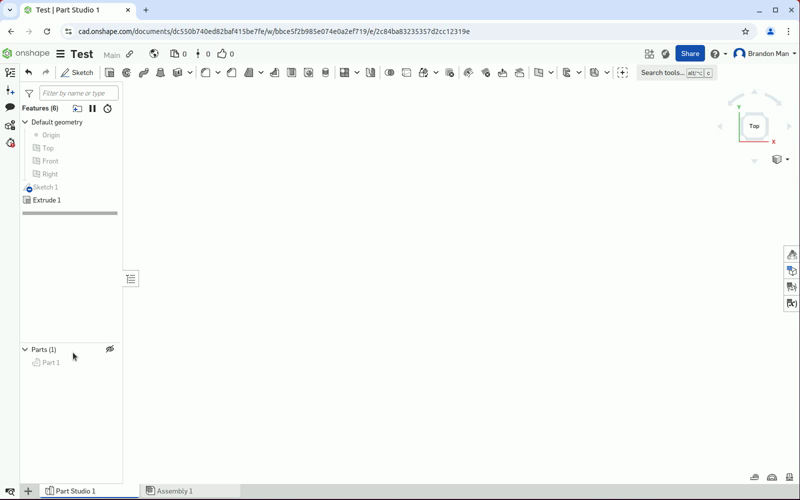
key(up)
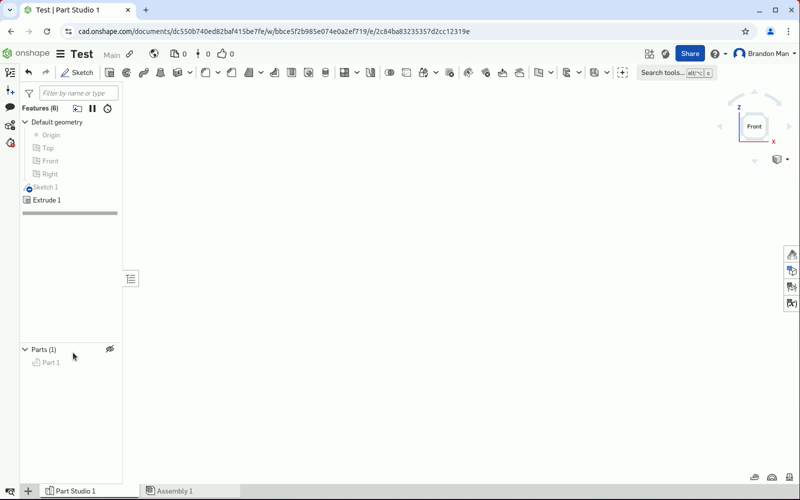
key_up(shift)
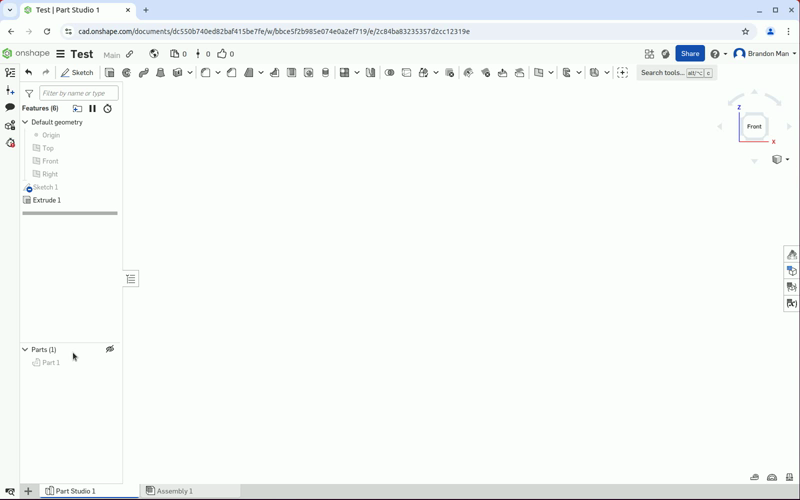
mouse_move(73, 352)
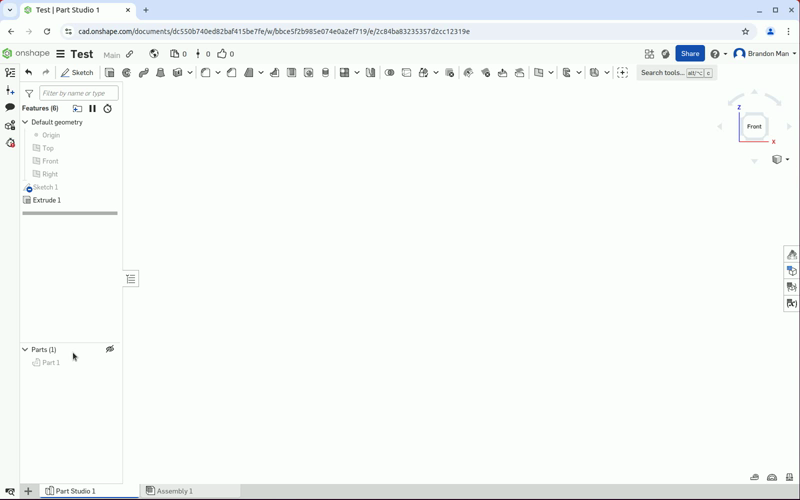
key(shift+y)
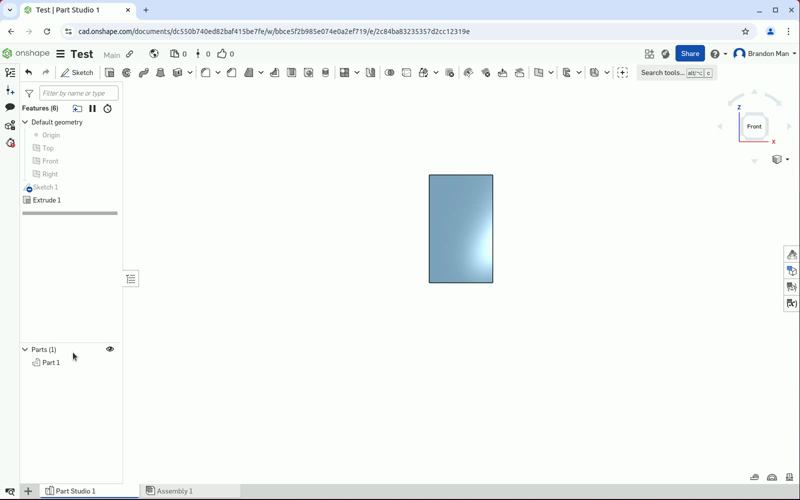
mouse_move(541, 75)
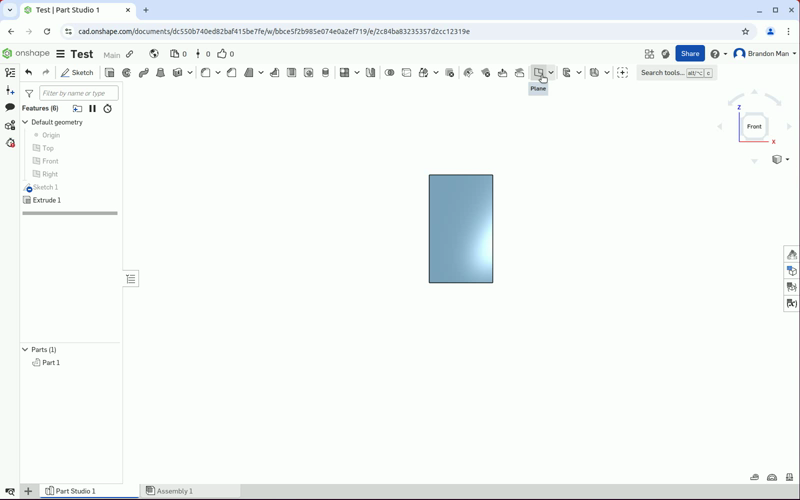
click(541, 75)
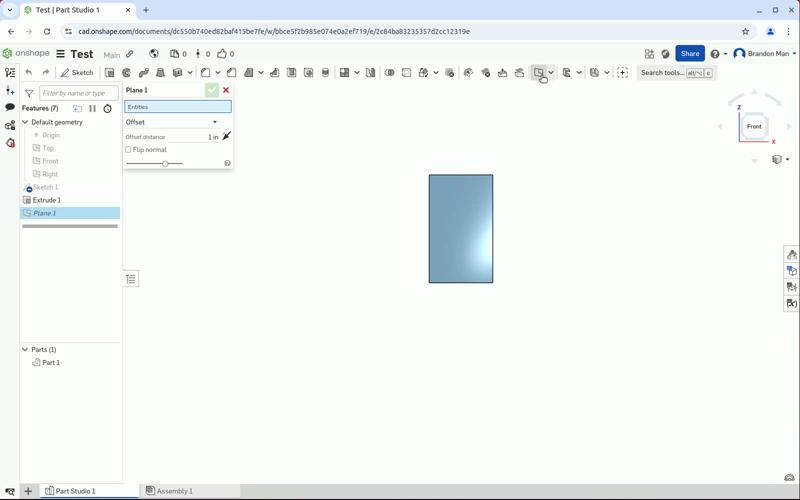
mouse_move(73, 163)
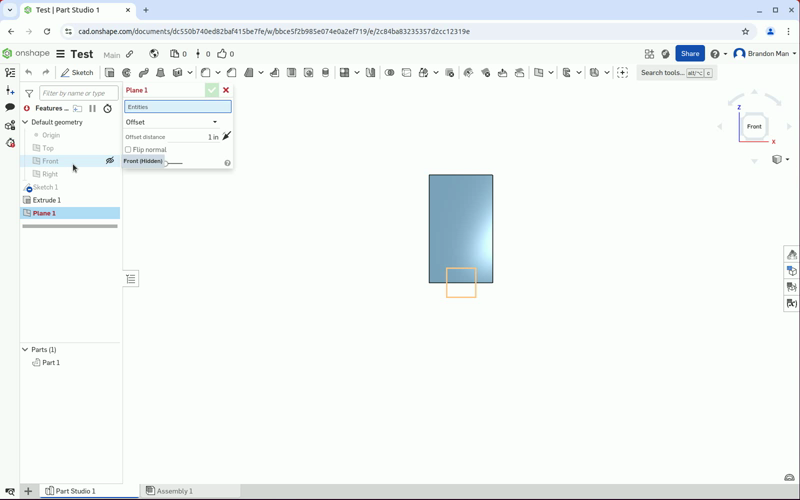
click(73, 163)
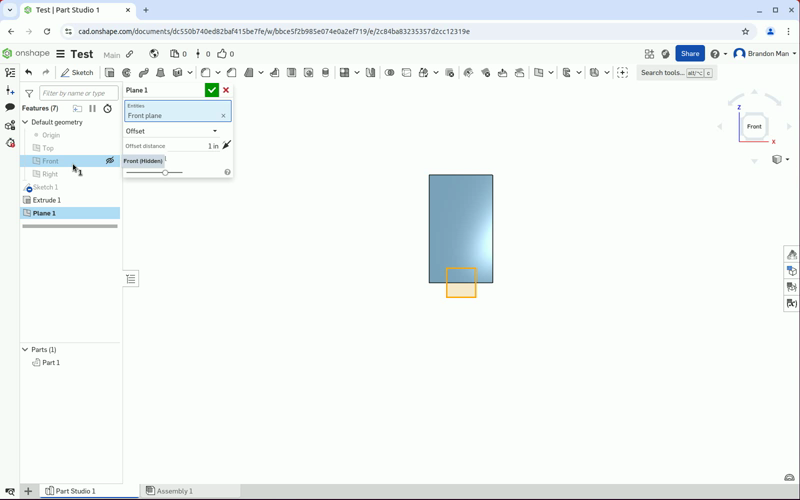
key(tab, 2)
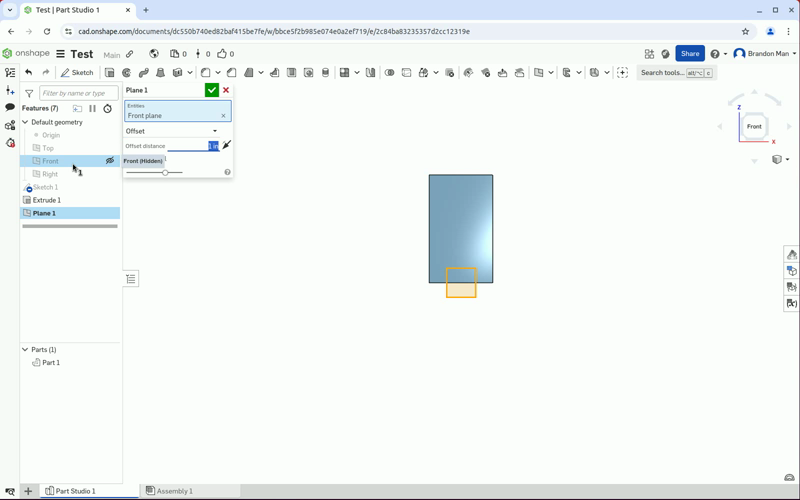
text(6.501)
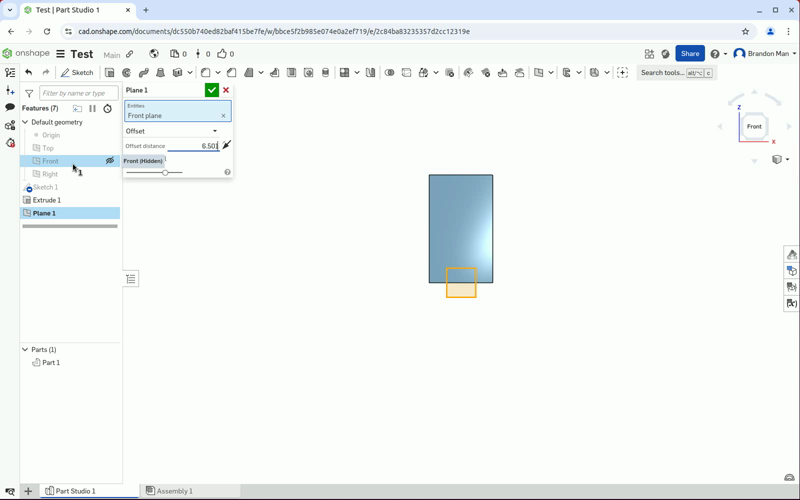
key(enter, 2)
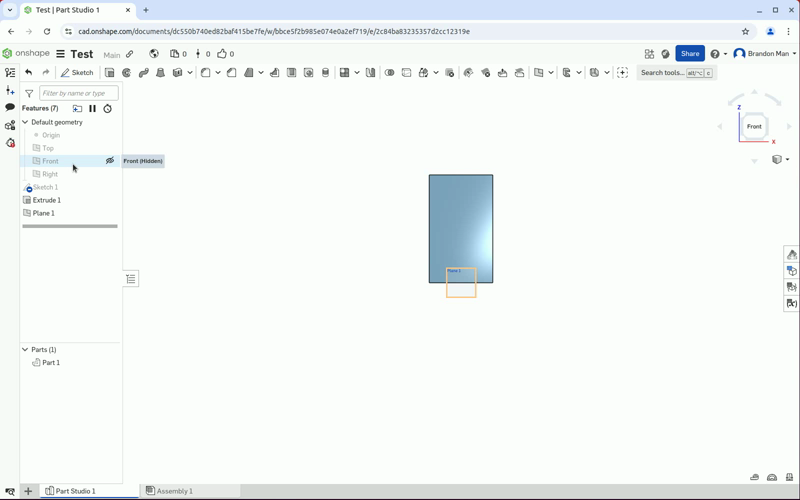
key(shift+s)
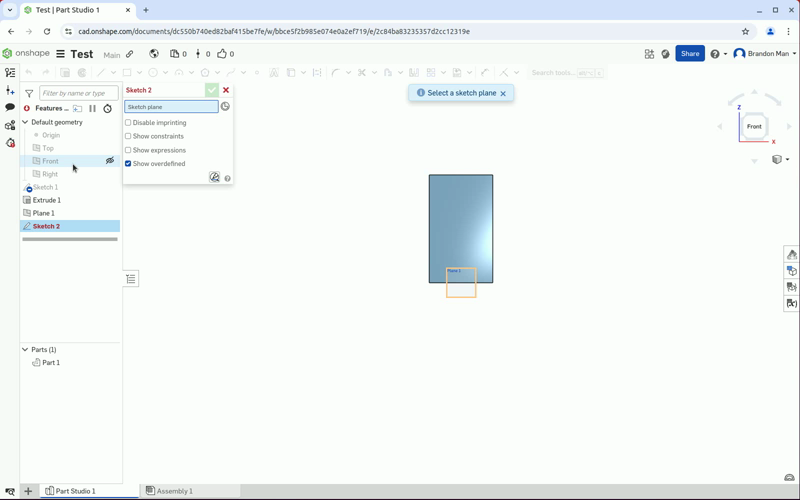
mouse_move(73, 215)
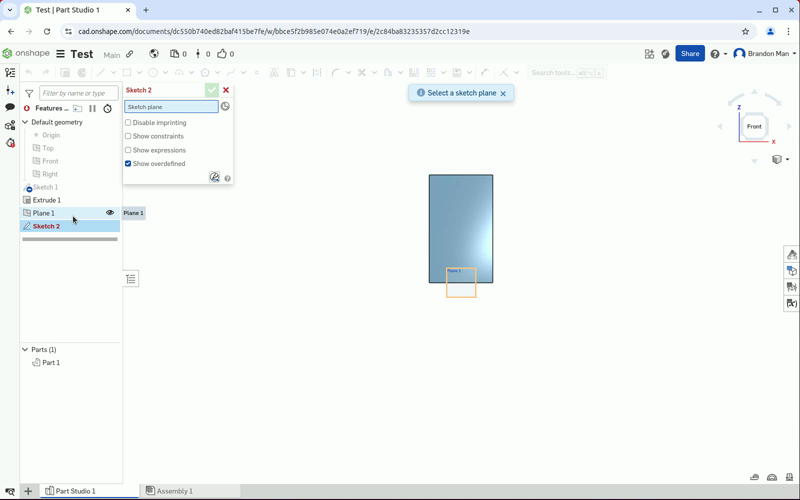
click(73, 215)
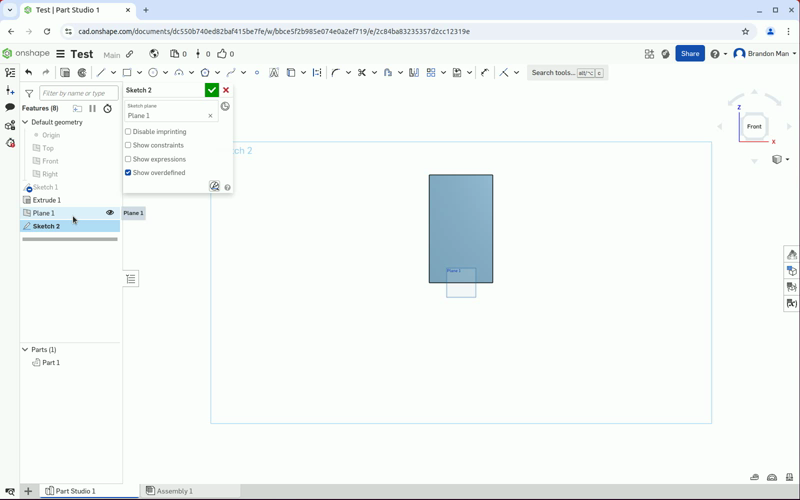
mouse_move(73, 352)
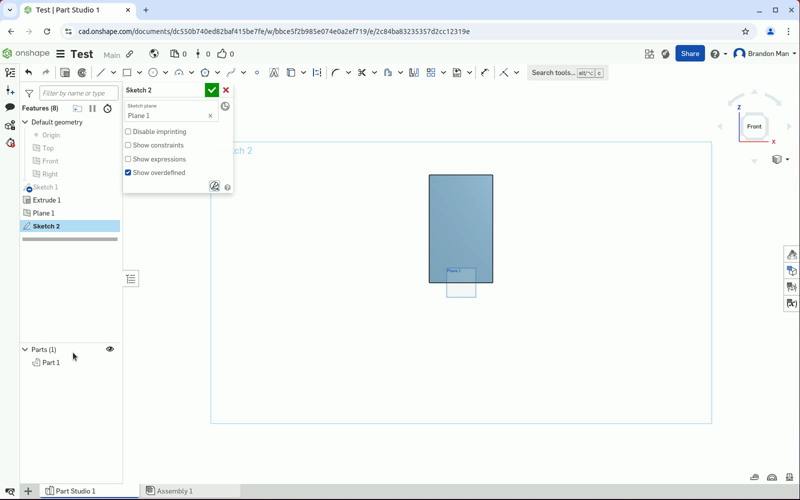
key(y)
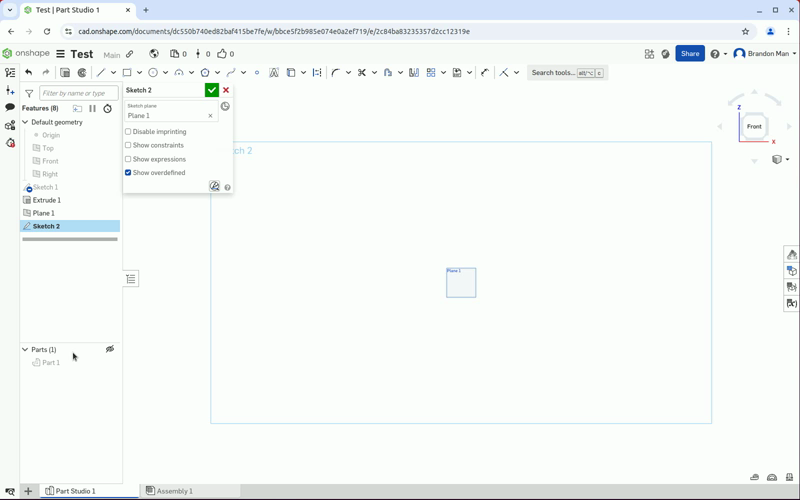
key(l)
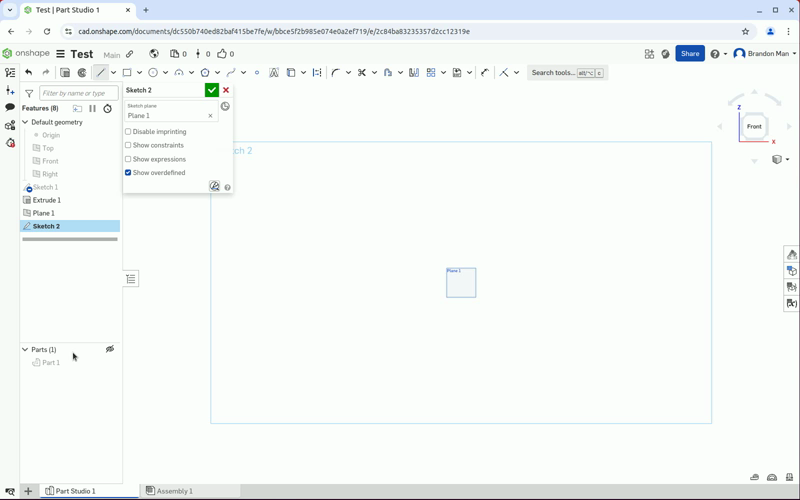
key_down(shift)
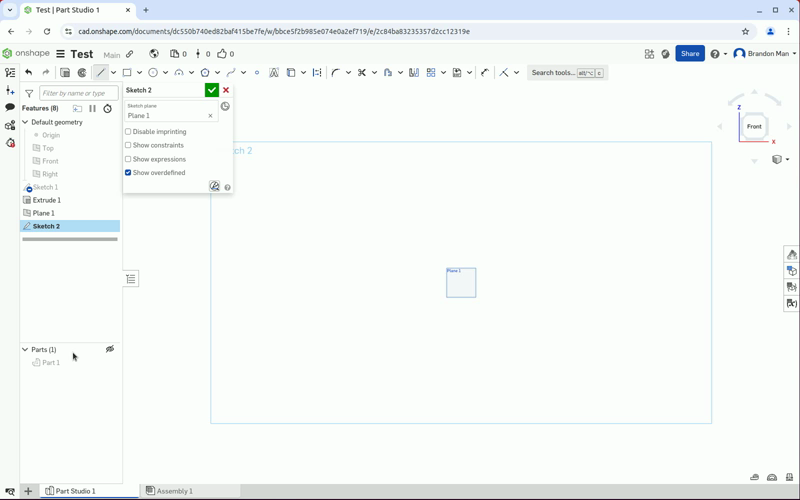
mouse_move(460, 265)
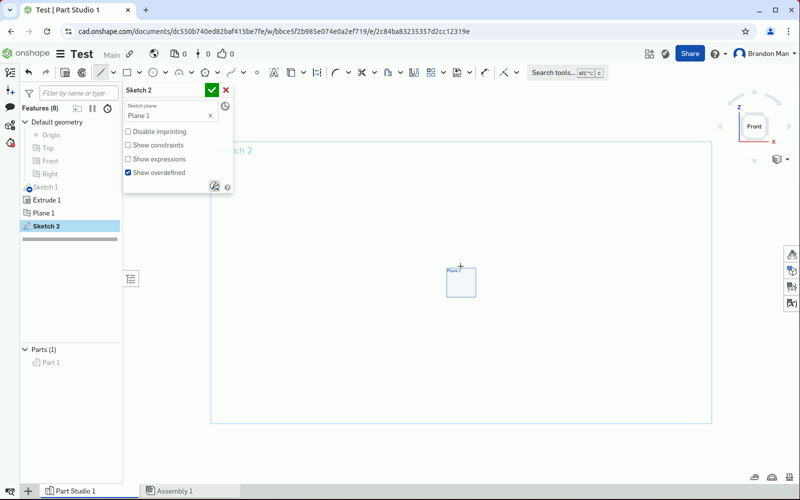
click(460, 265)
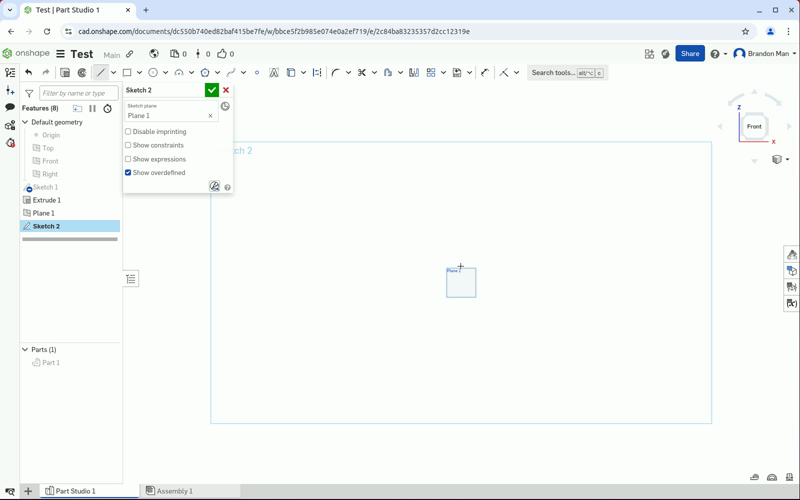
key_up(shift)
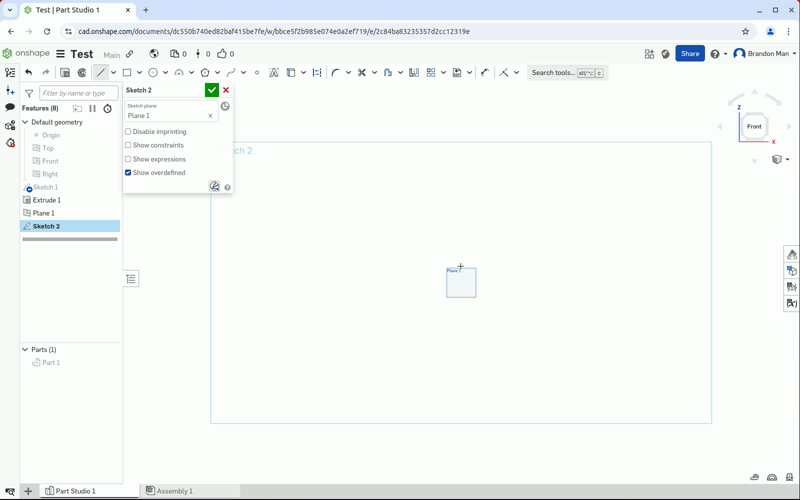
key_down(shift)
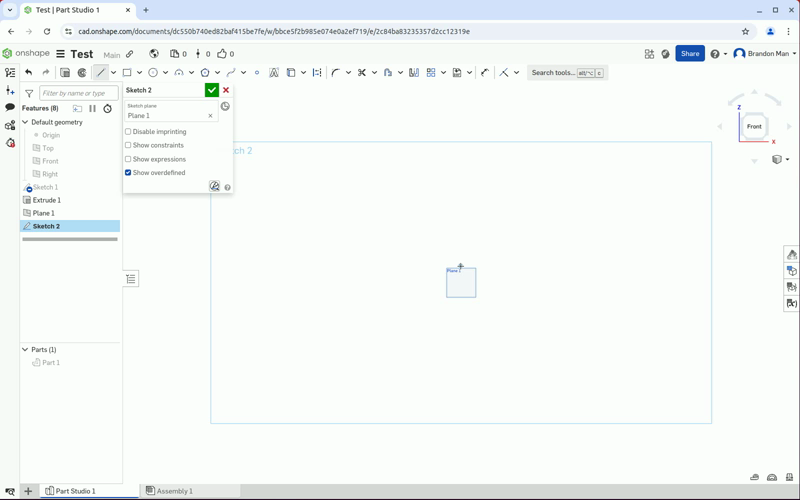
mouse_move(490, 265)
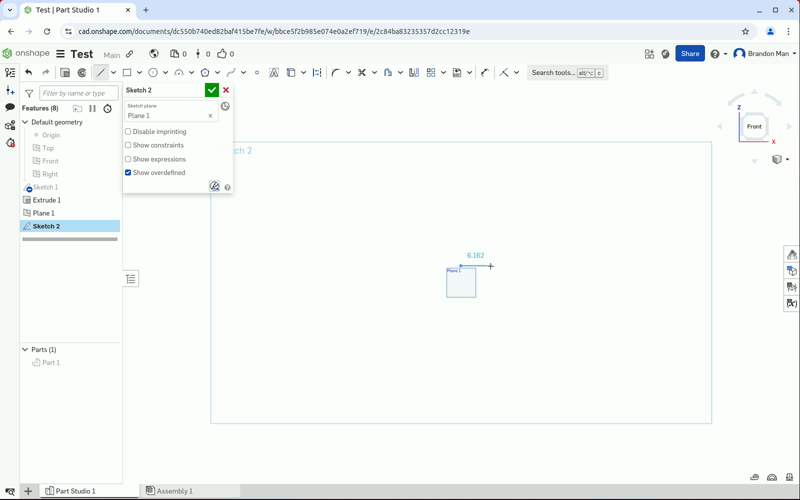
mouse_move(460, 246)
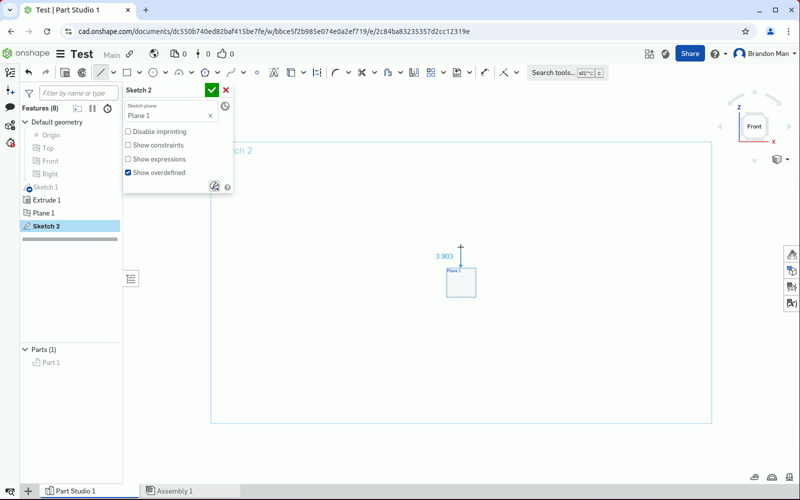
click(460, 246)
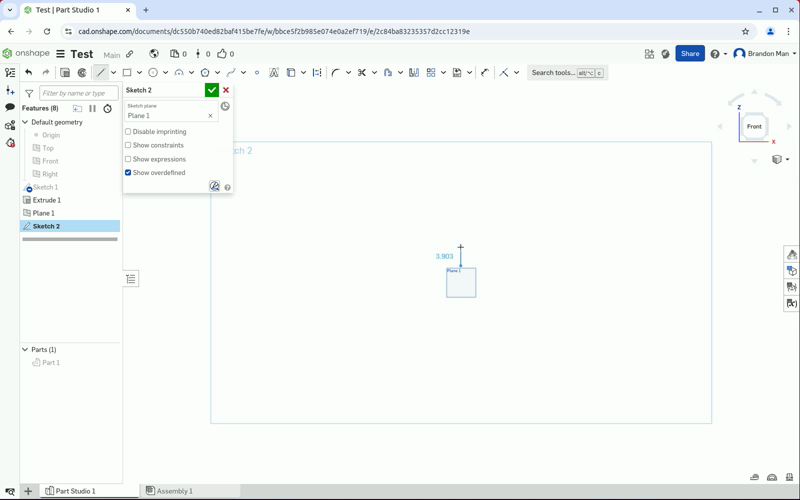
key_up(shift)
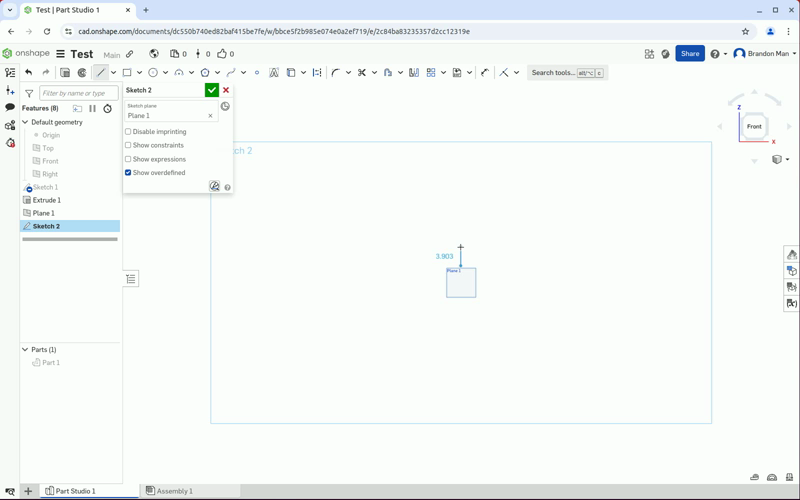
key(esc)
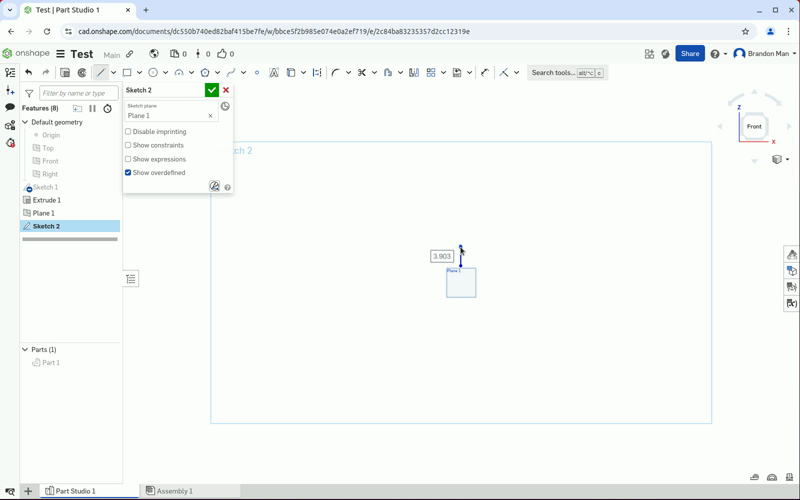
key(a)
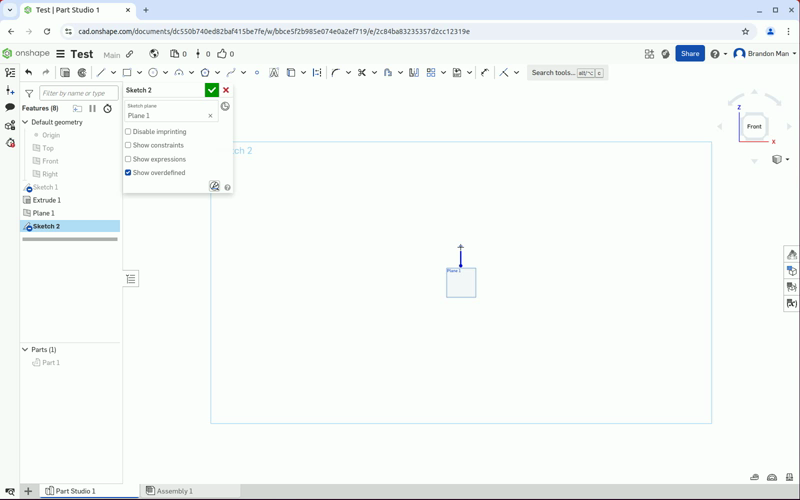
mouse_move(460, 246)
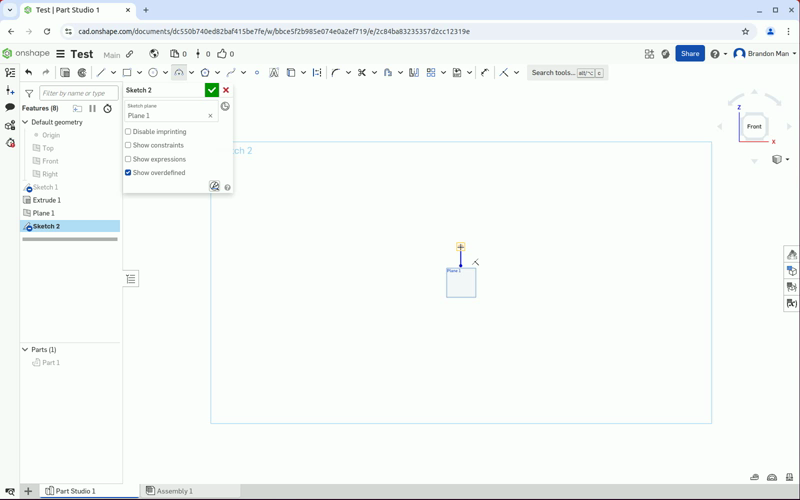
click(460, 246)
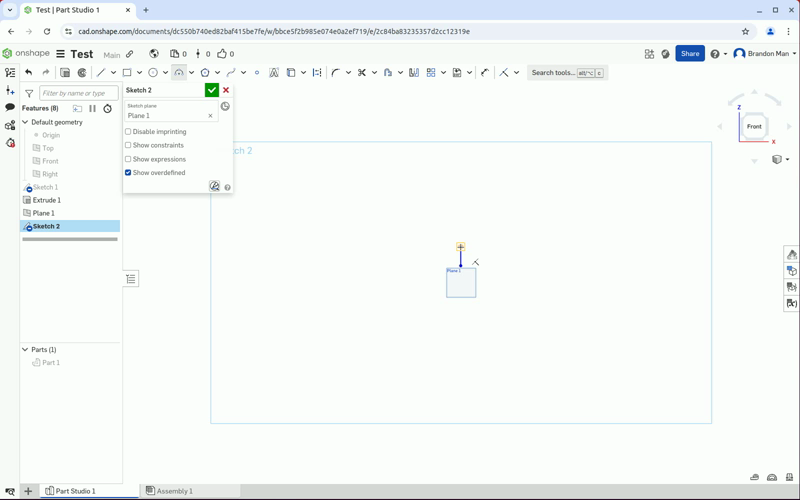
mouse_move(460, 265)
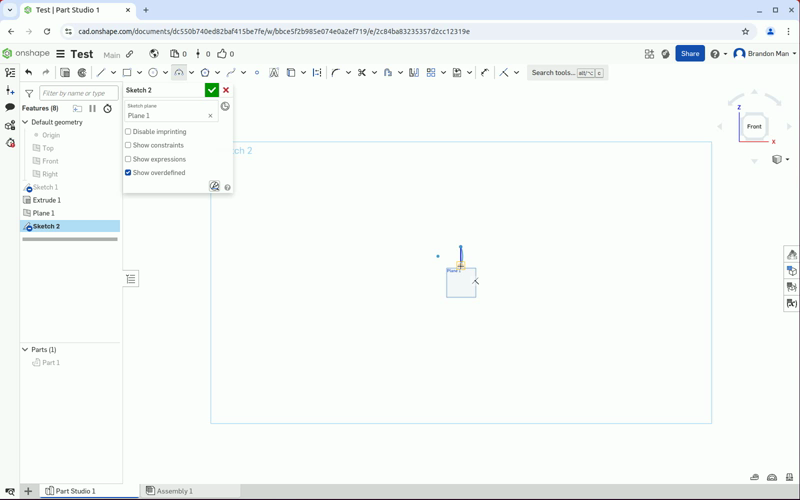
click(460, 265)
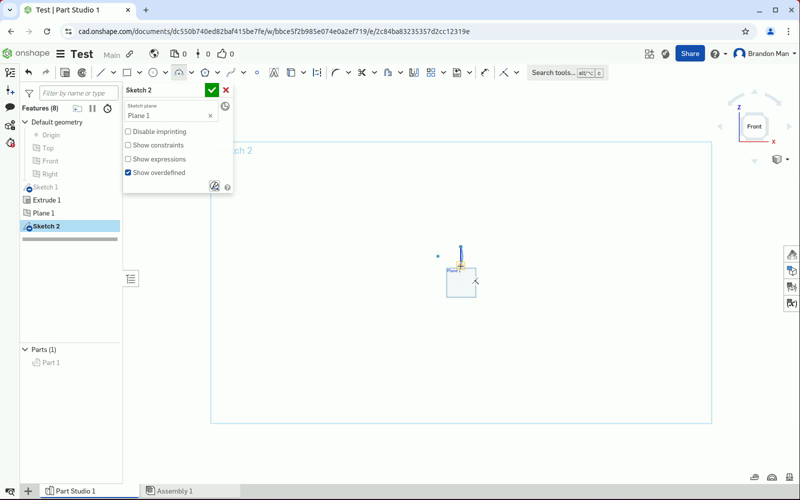
key_down(shift)
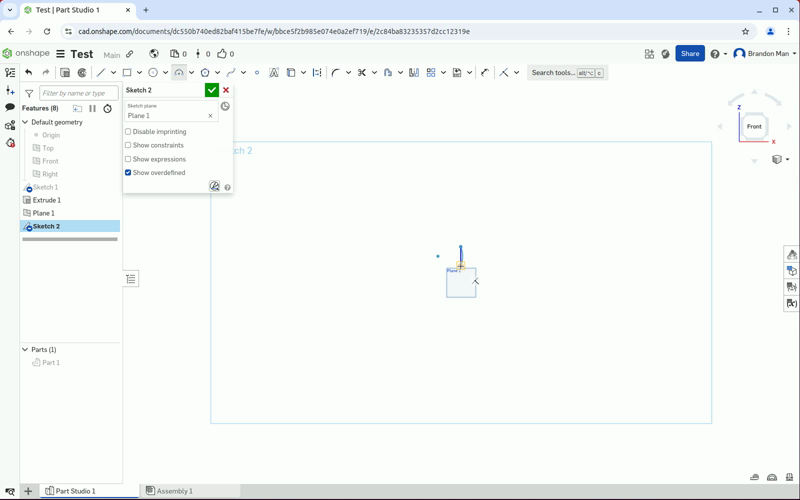
mouse_move(451, 256)
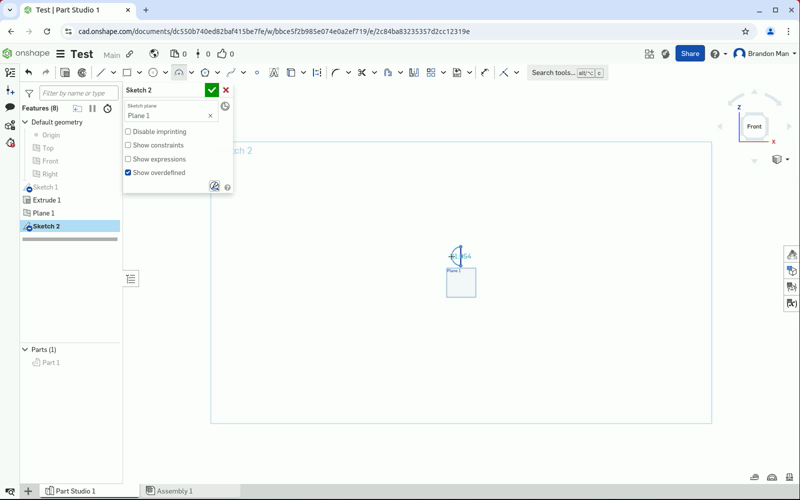
click(451, 256)
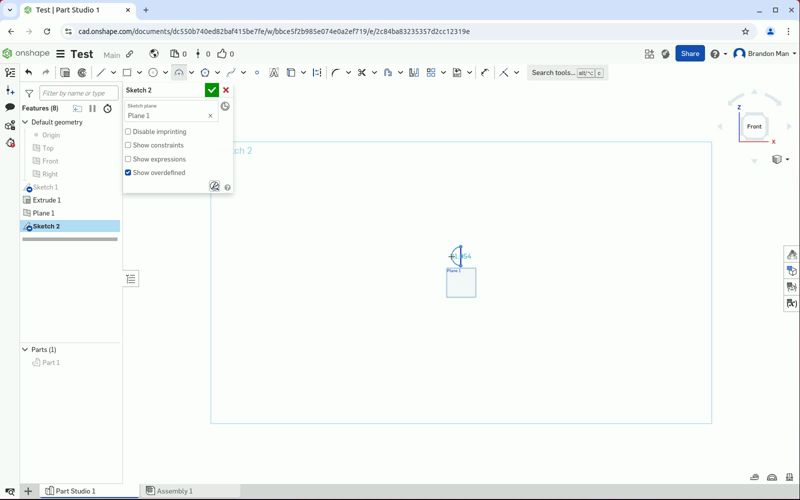
key_up(shift)
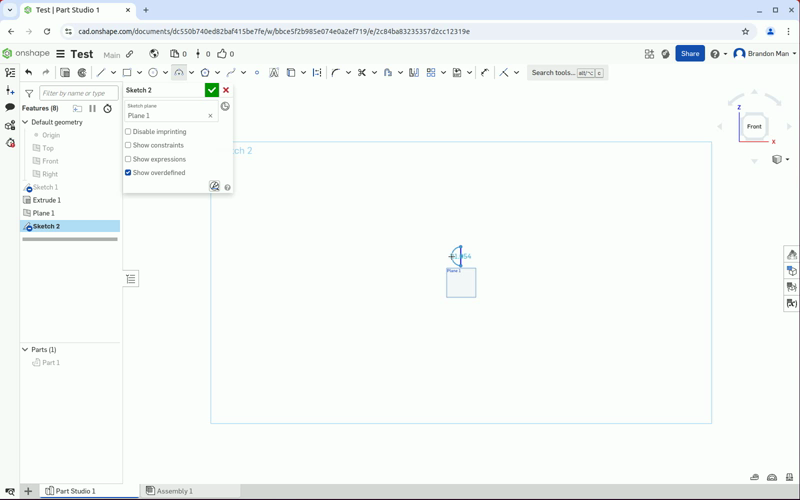
key(esc)
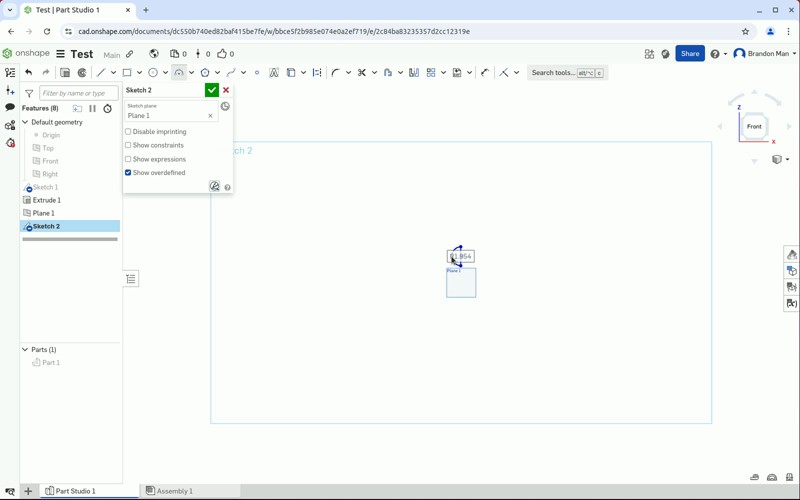
mouse_move(455, 263)
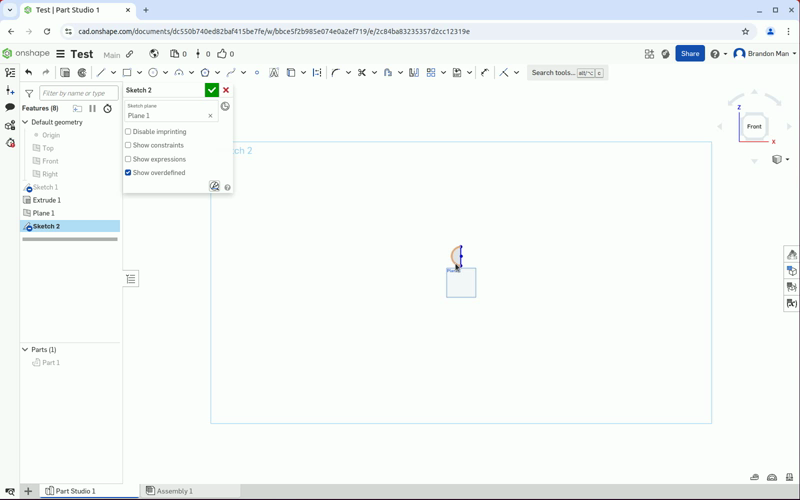
scroll(6)
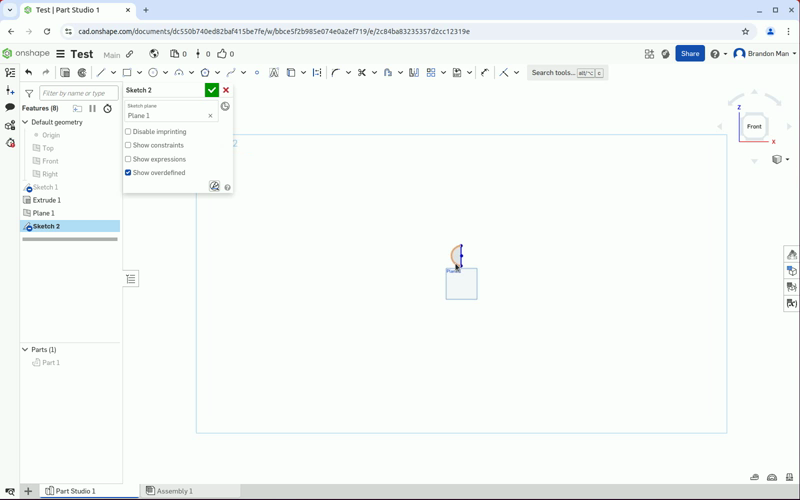
scroll(6)
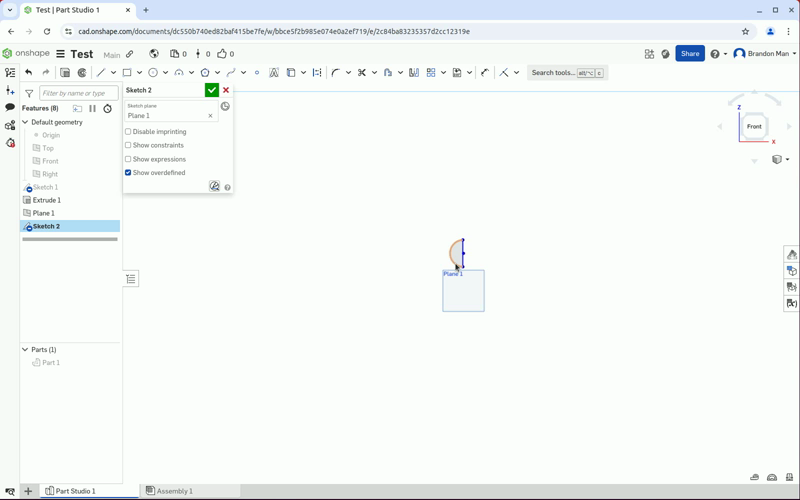
scroll(6)
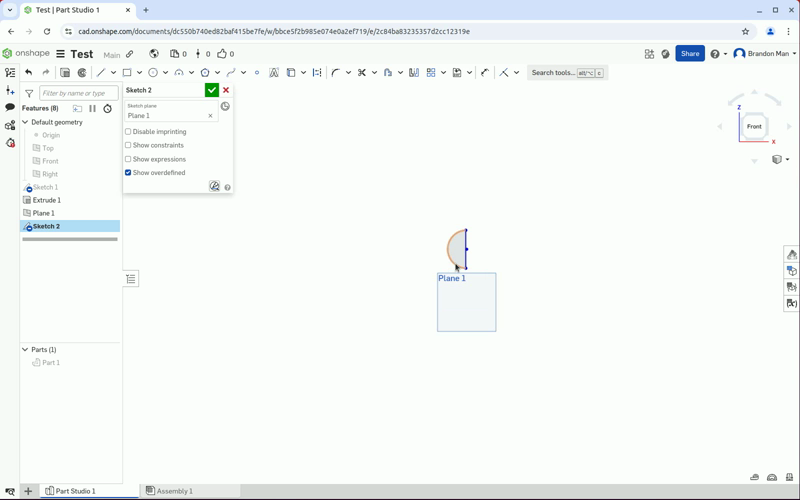
scroll(6)
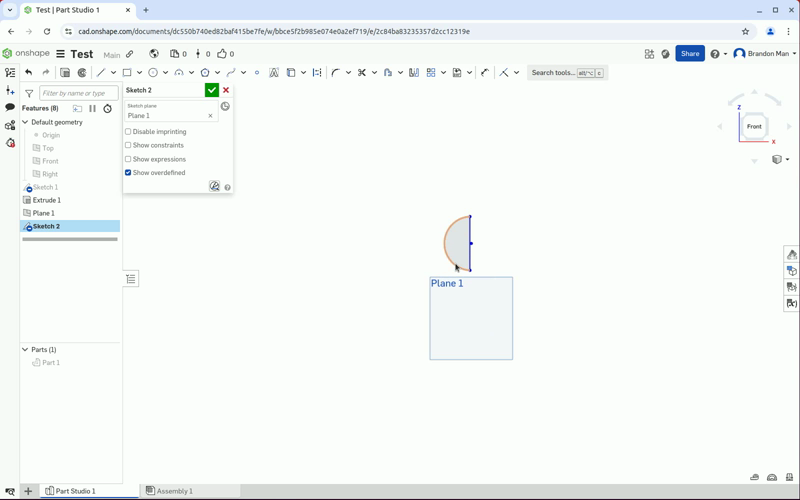
scroll(6)
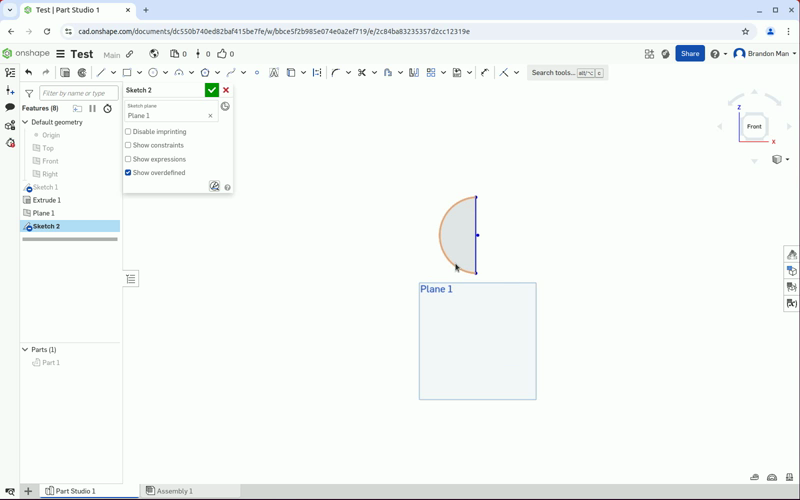
scroll(6)
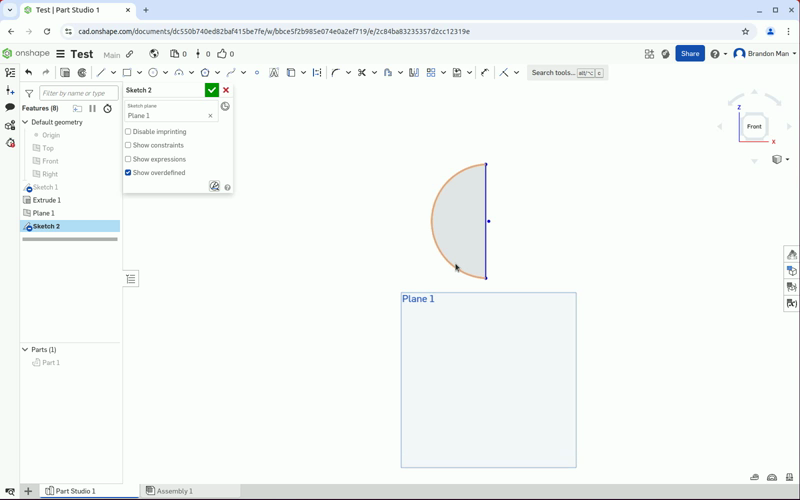
scroll(6)
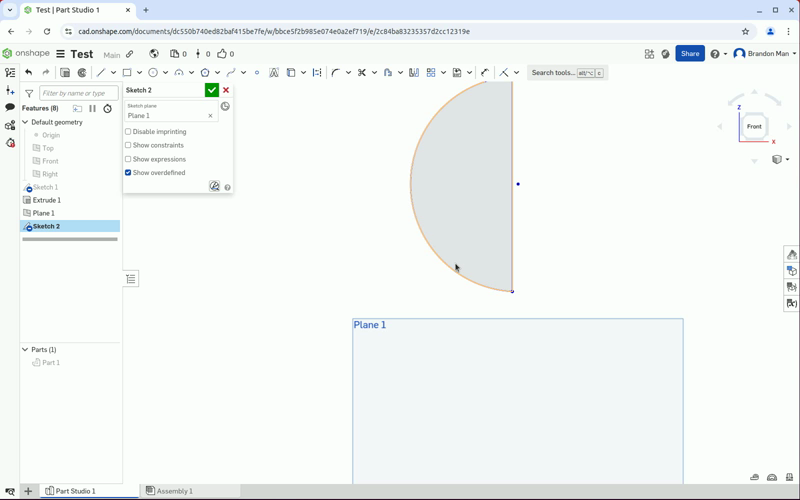
click(455, 263)
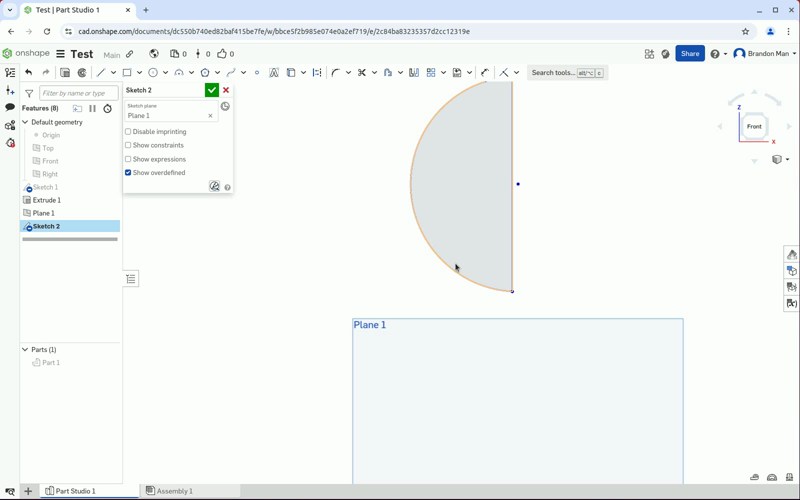
scroll(-6)
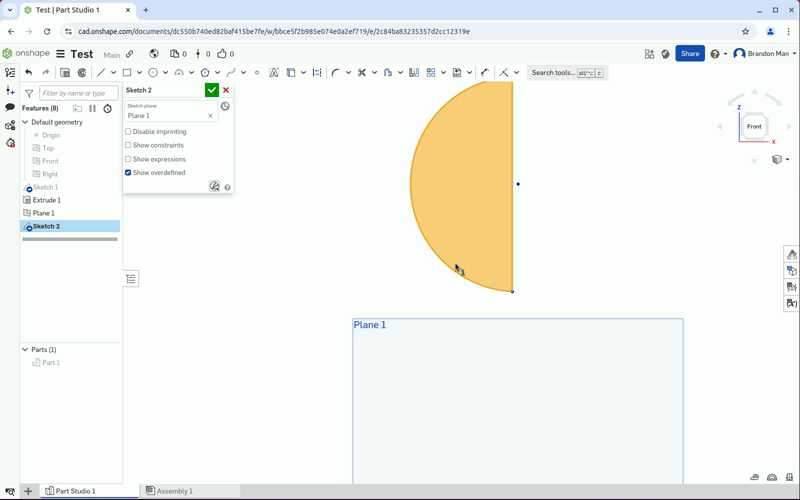
scroll(-6)
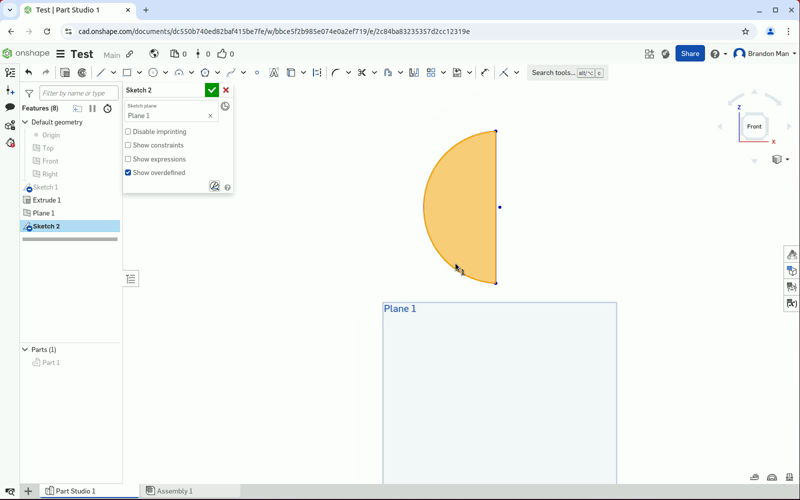
scroll(-6)
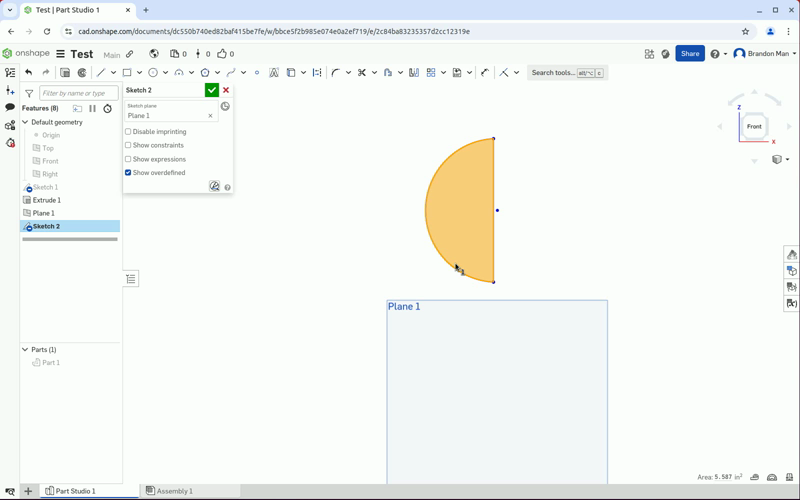
scroll(-6)
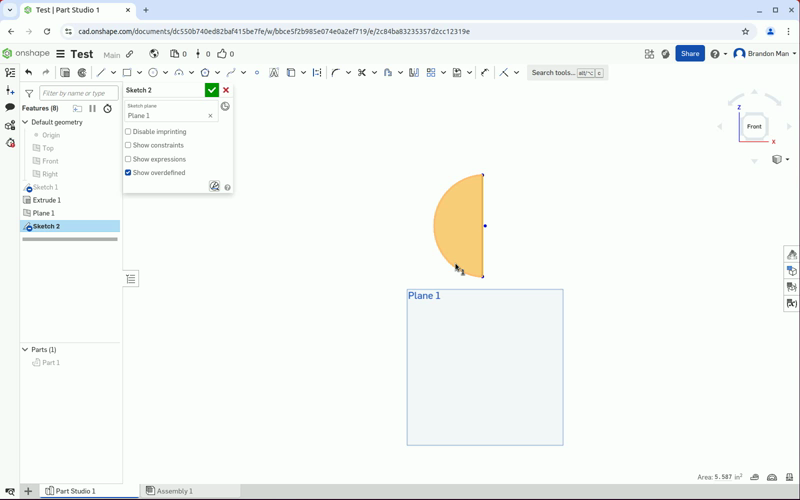
scroll(-6)
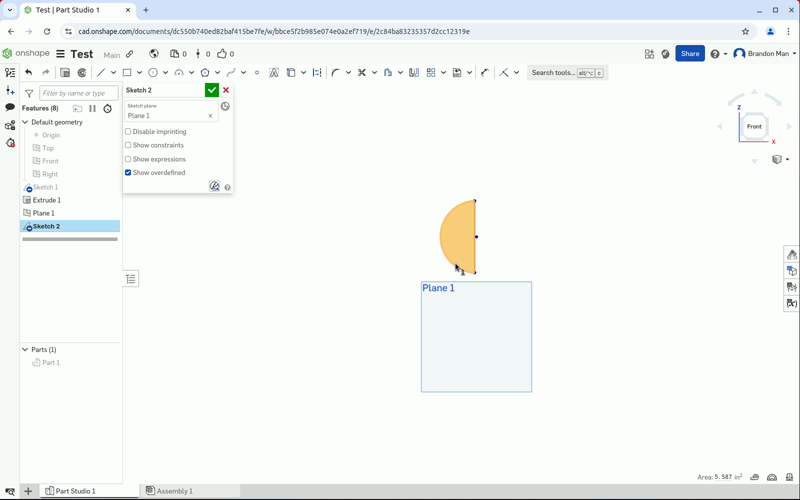
scroll(-6)
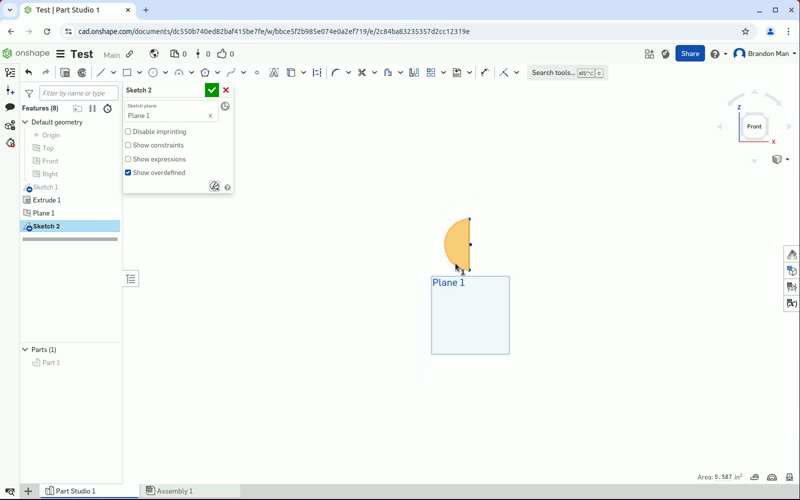
scroll(-6)
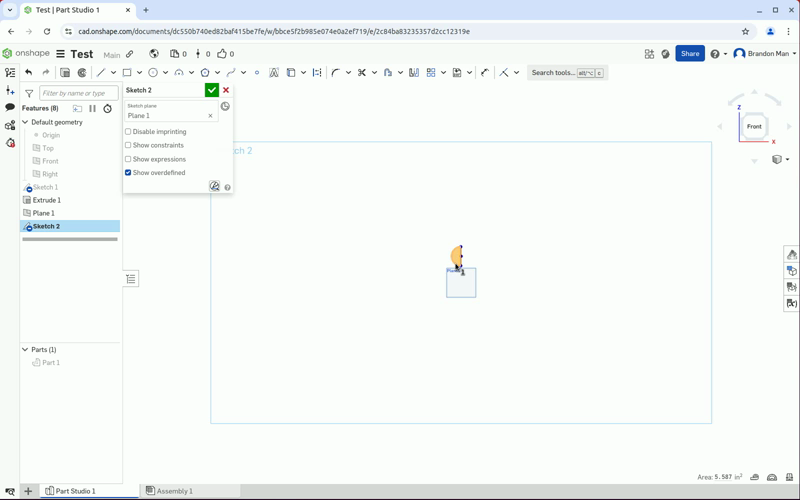
mouse_move(73, 352)
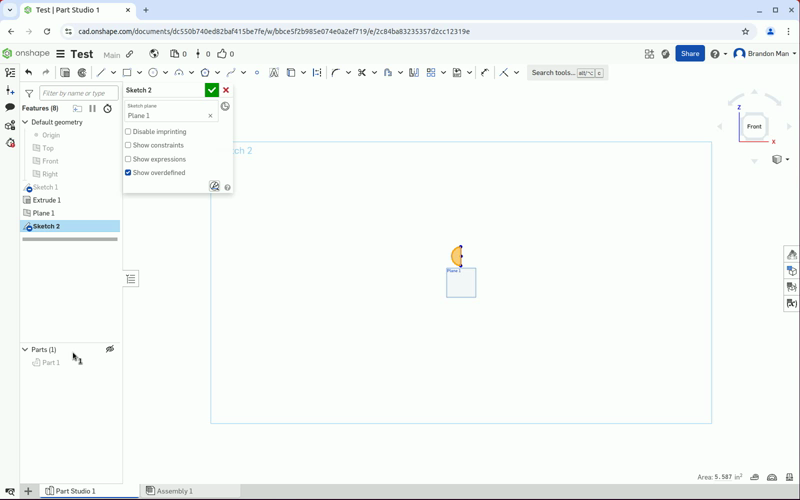
key(shift+y)
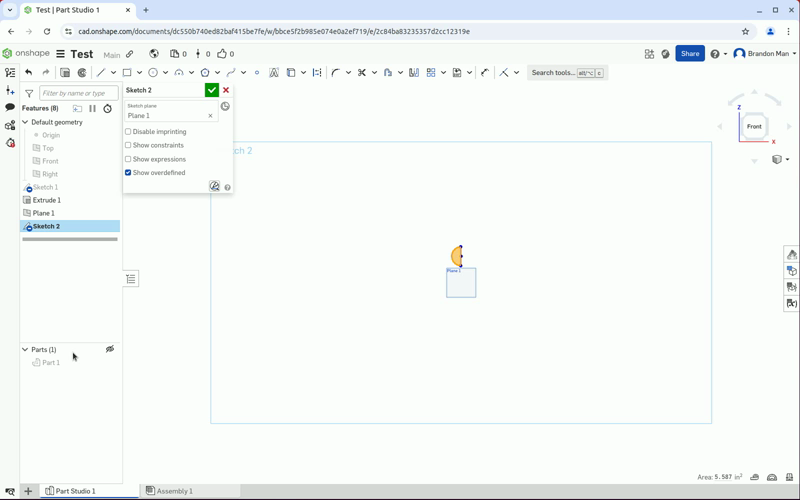
key(shift+e)
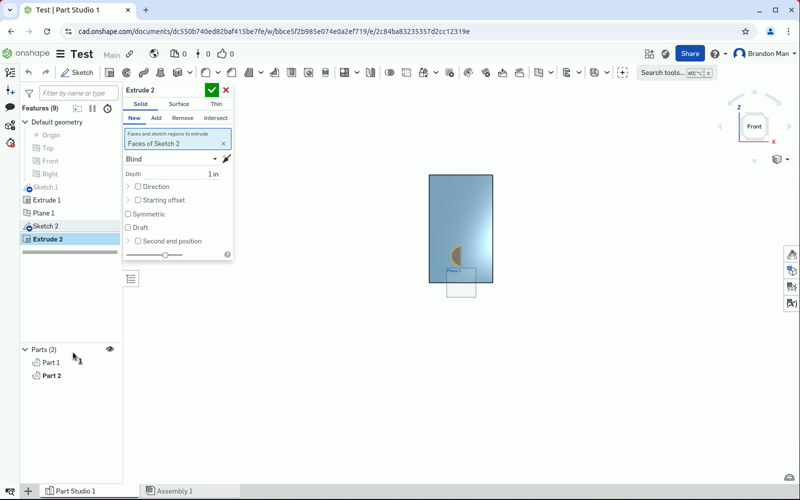
mouse_move(143, 106)
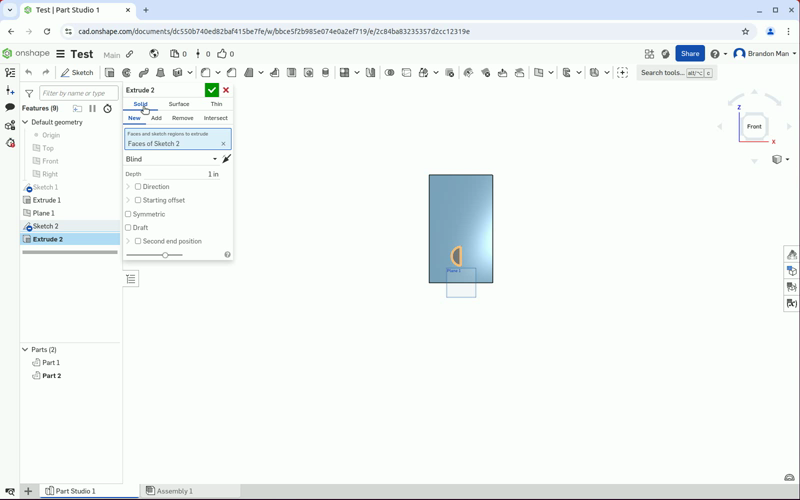
click(143, 106)
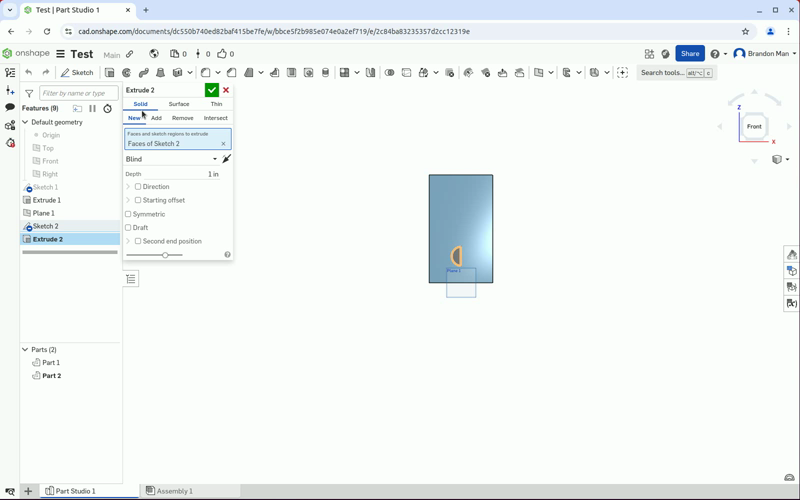
mouse_move(137, 120)
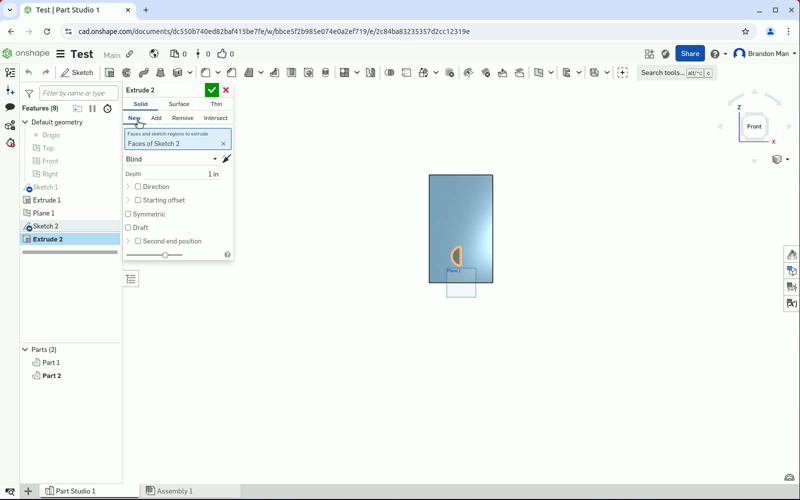
click(137, 120)
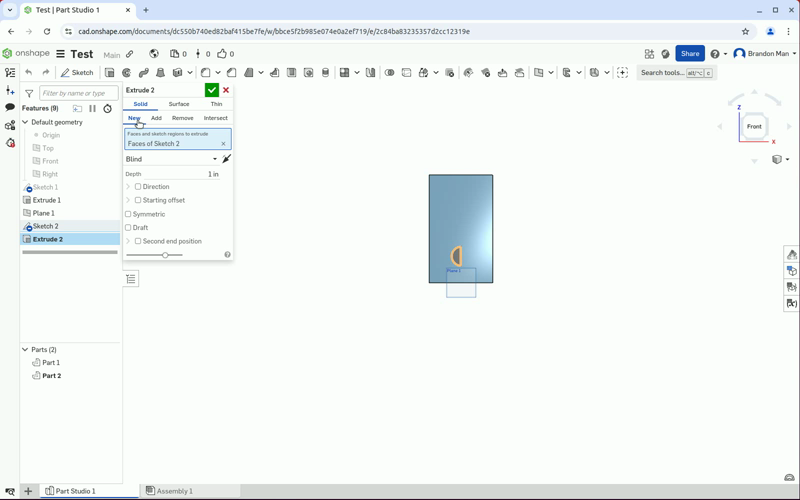
key(tab, 4)
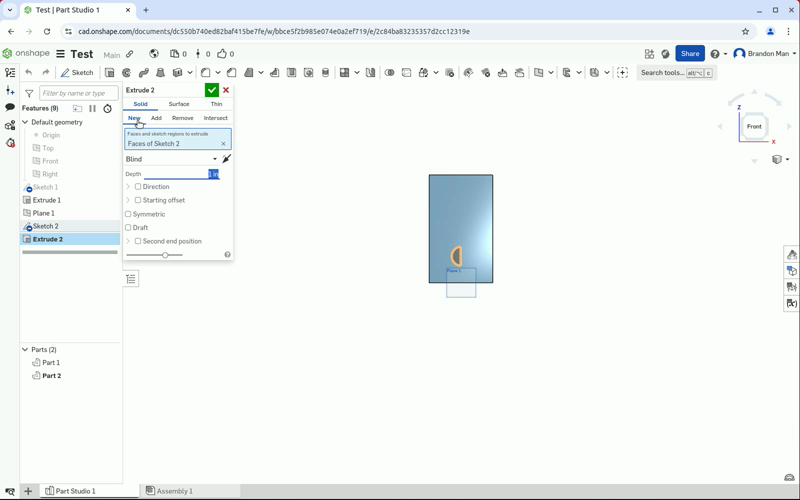
text(0.963)
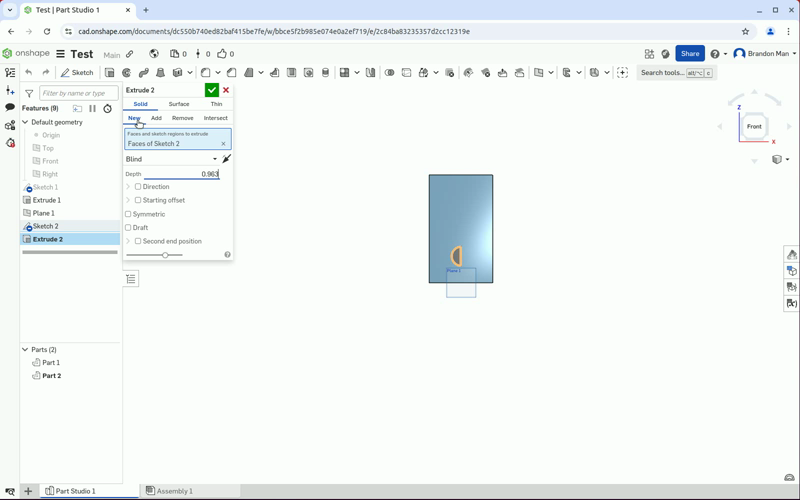
key(enter)
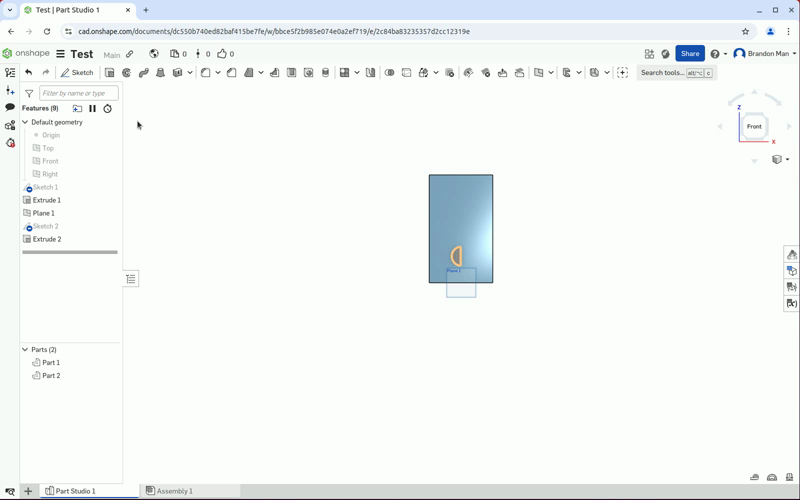
key(shift+h)
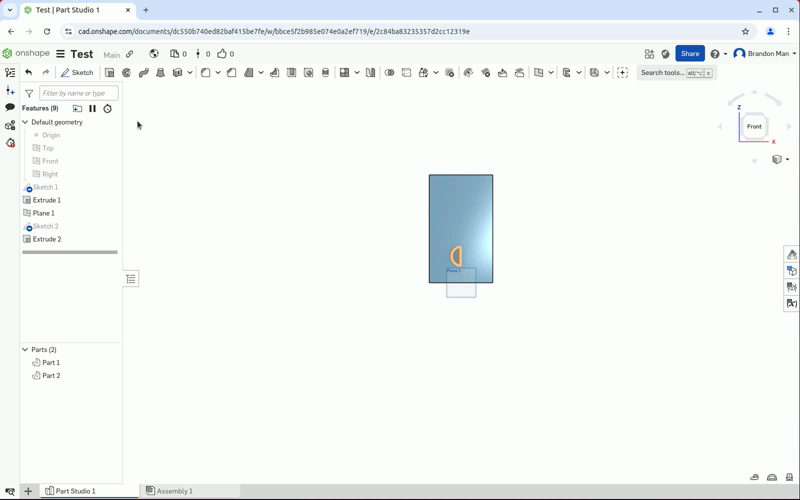
key(shift+h)
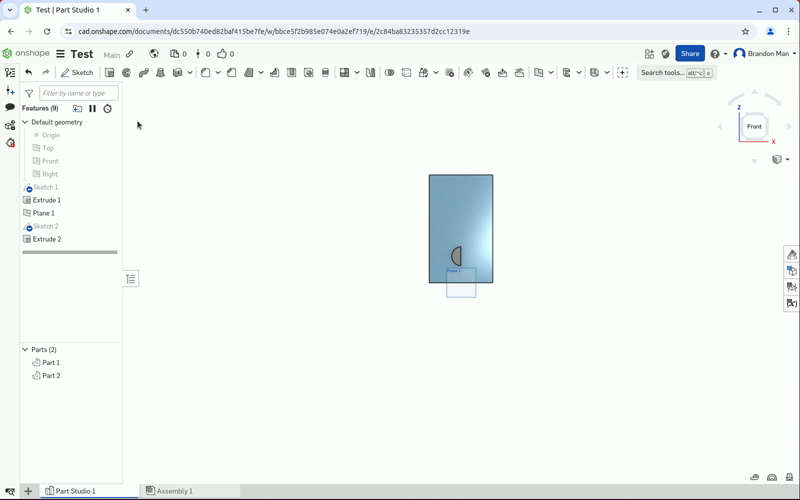
mouse_move(73, 189)
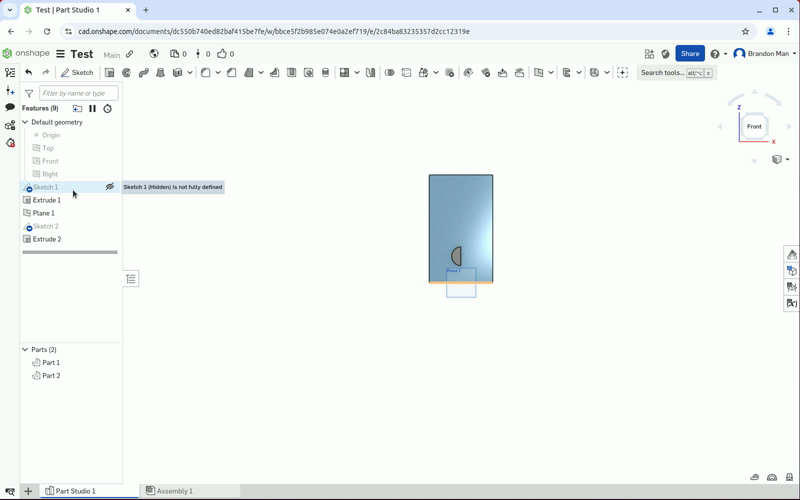
click(73, 189)
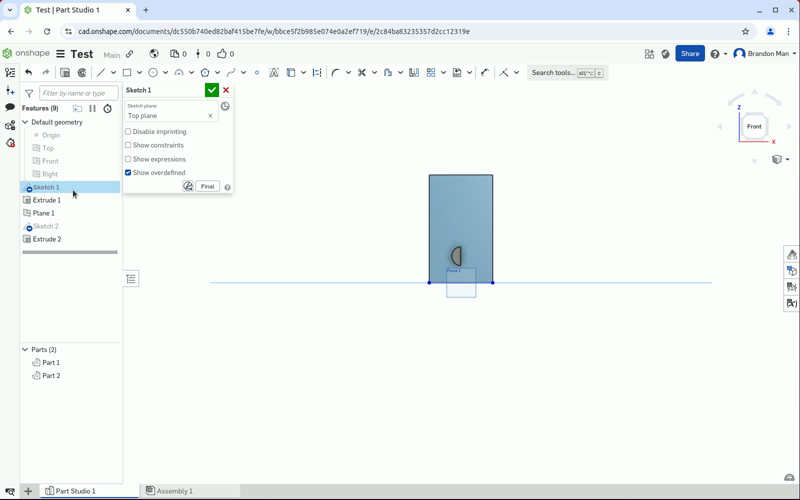
mouse_move(229, 92)
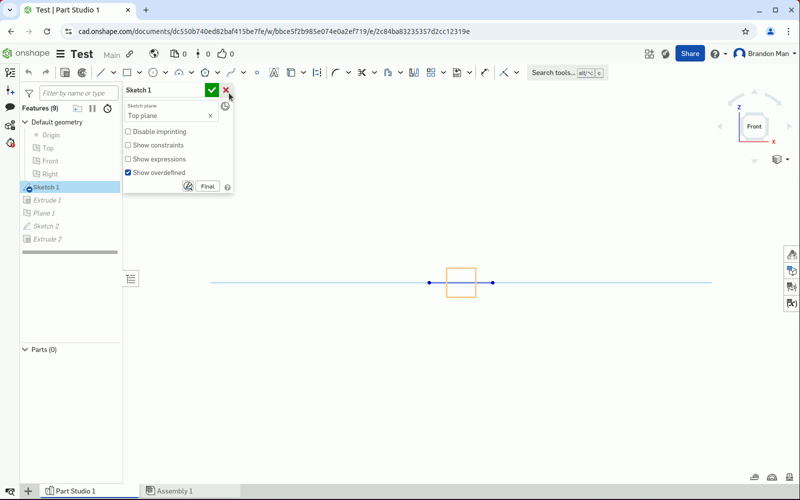
click(229, 92)
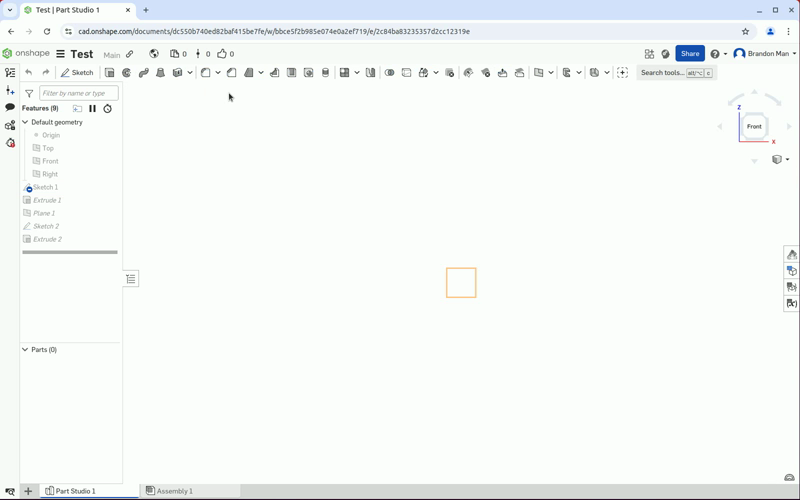
key(shift+s)
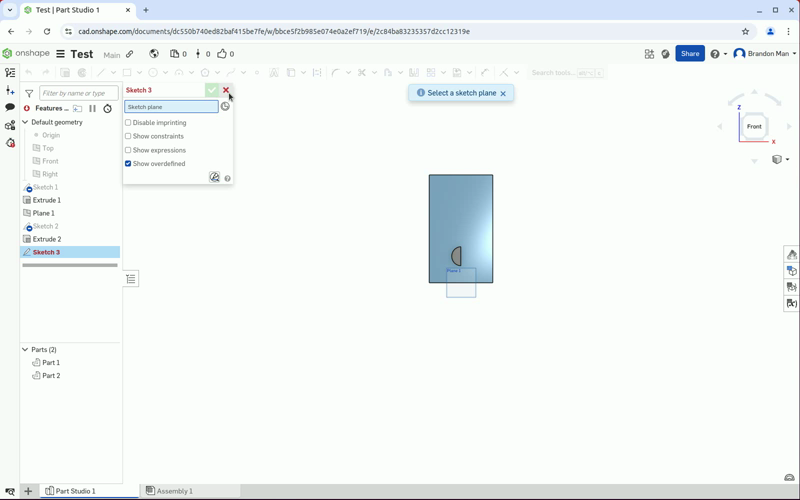
mouse_move(73, 215)
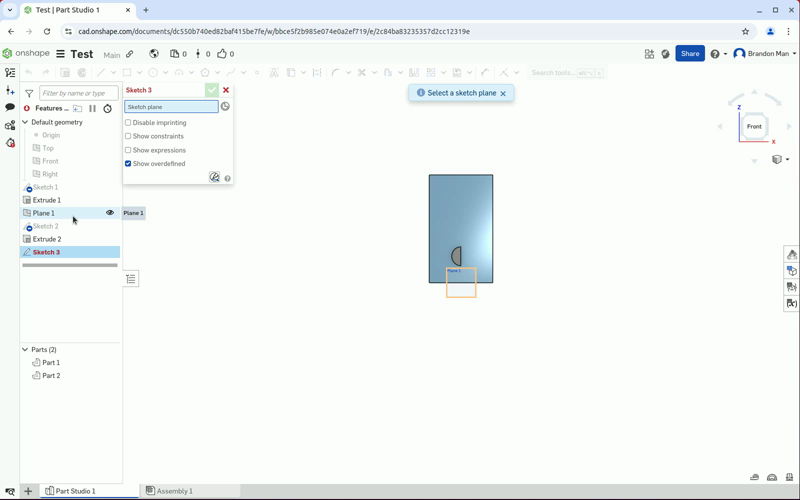
click(73, 215)
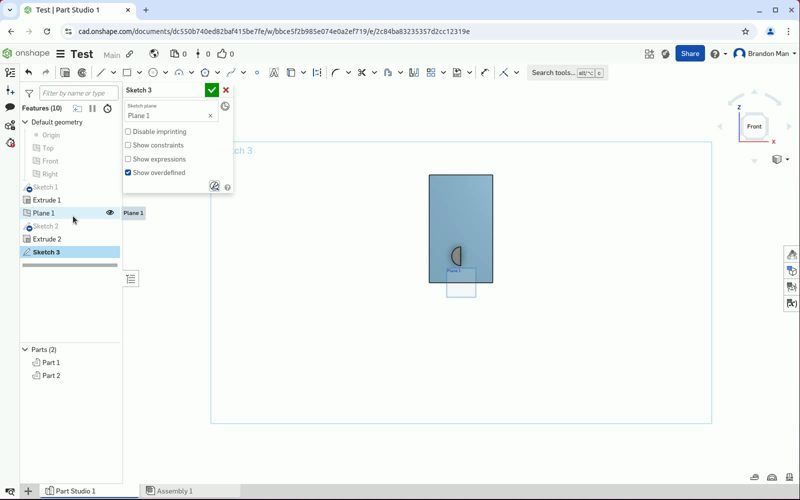
mouse_move(73, 352)
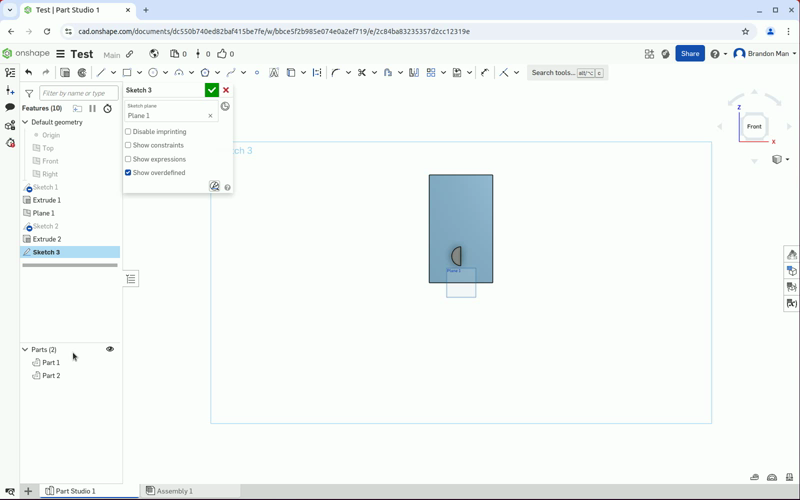
key(y)
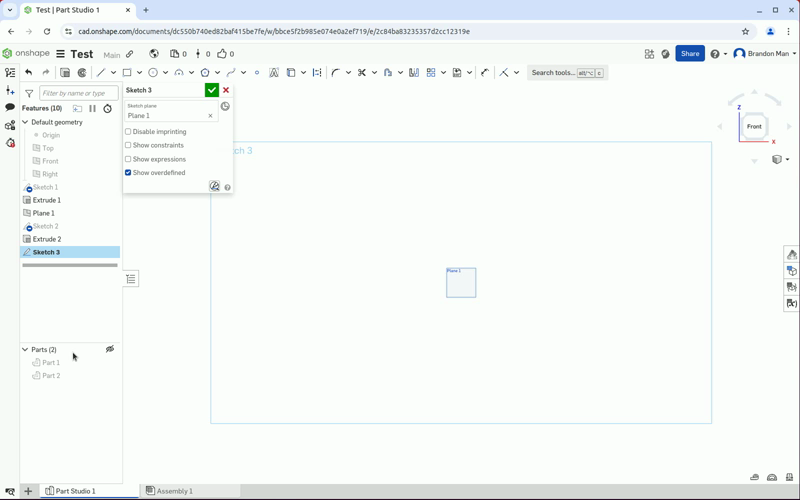
key(a)
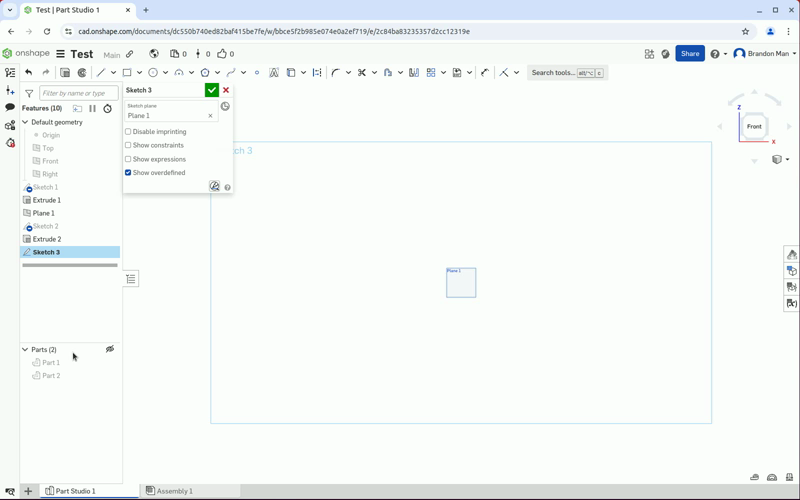
key_down(shift)
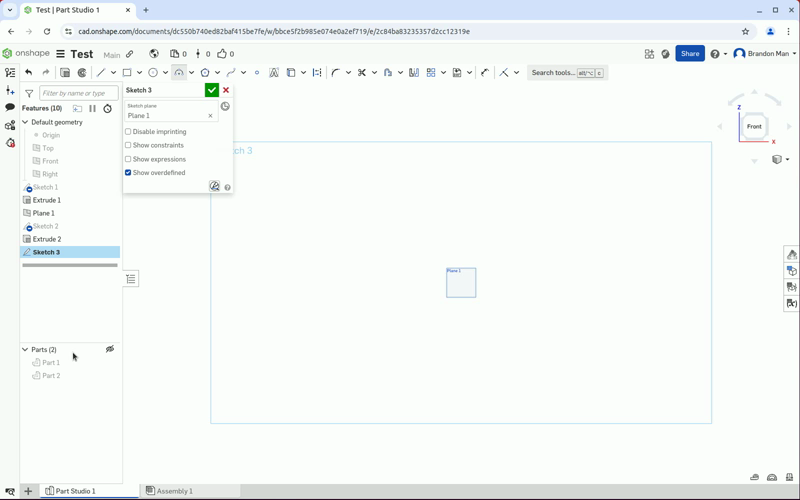
mouse_move(460, 265)
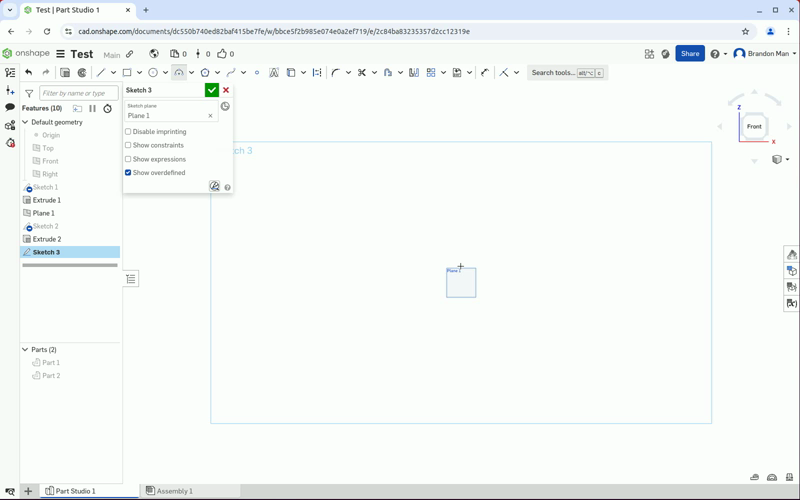
click(460, 265)
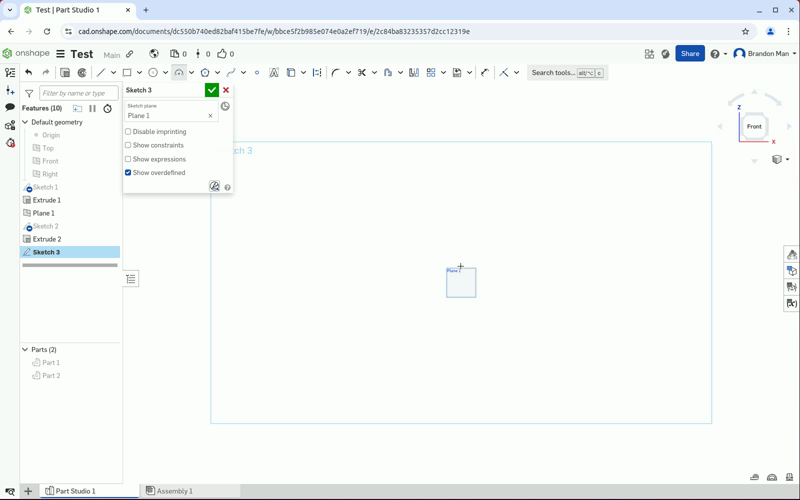
key_up(shift)
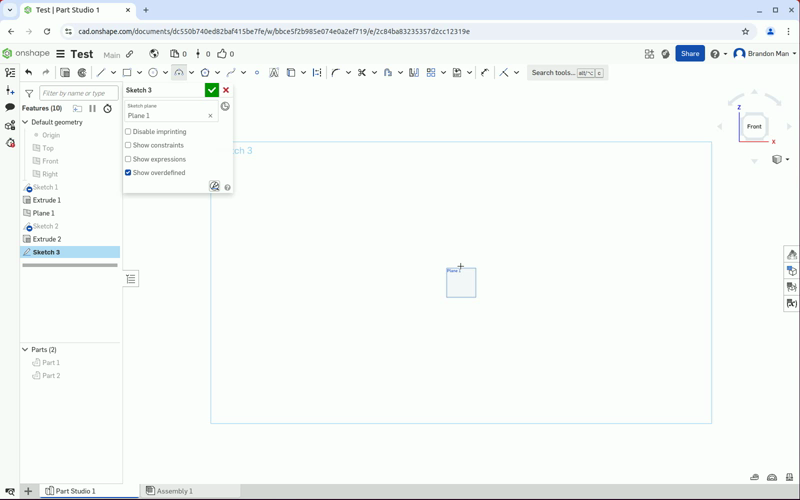
key_down(shift)
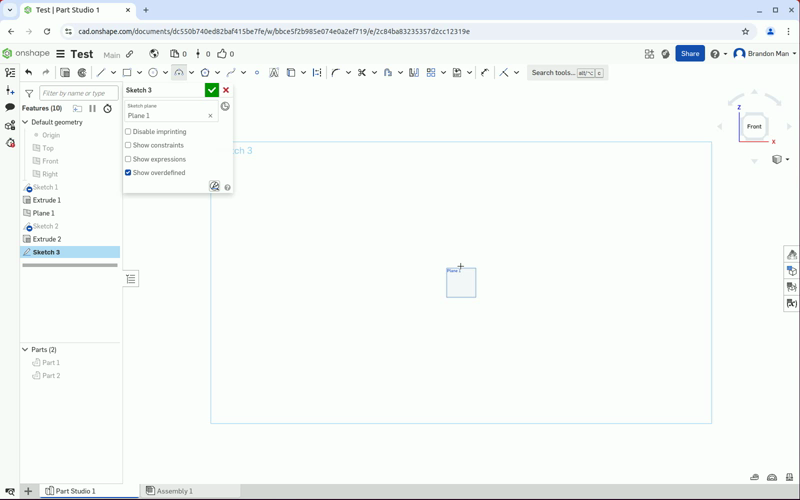
mouse_move(460, 246)
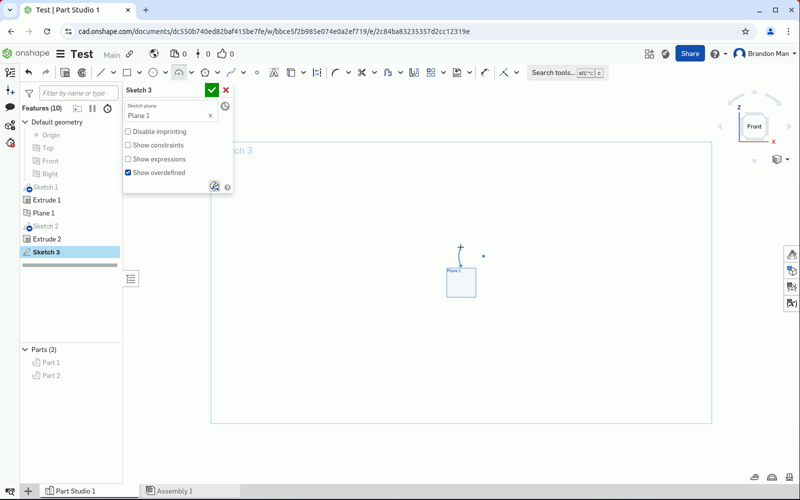
click(460, 246)
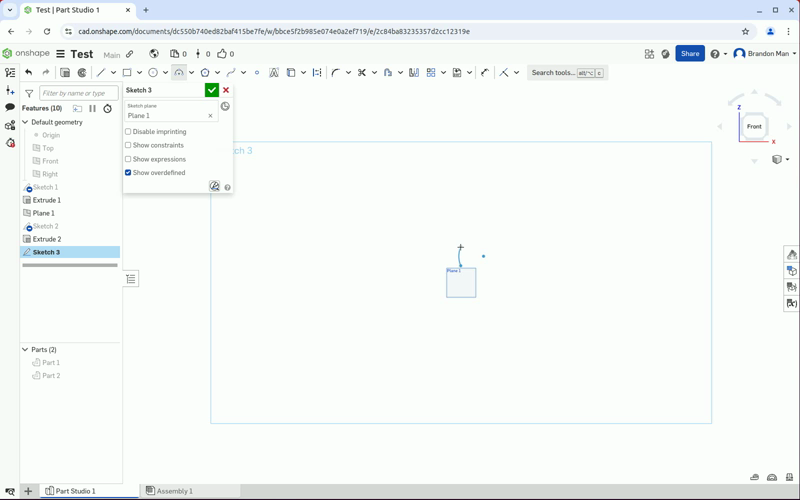
mouse_move(470, 256)
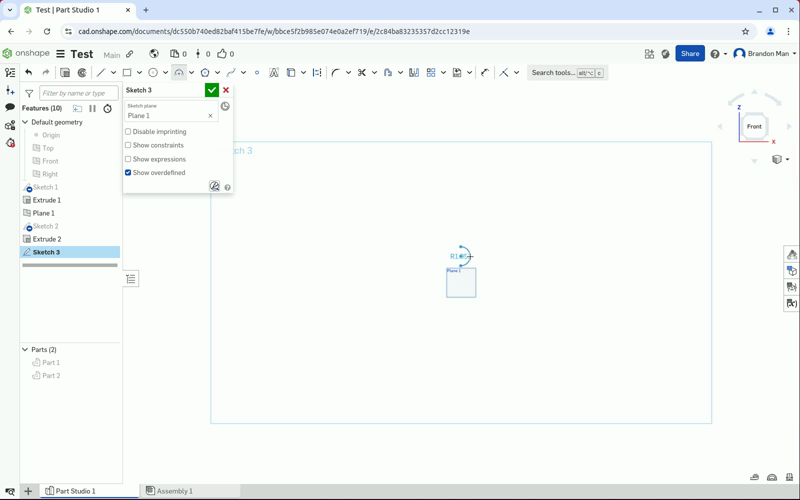
click(470, 256)
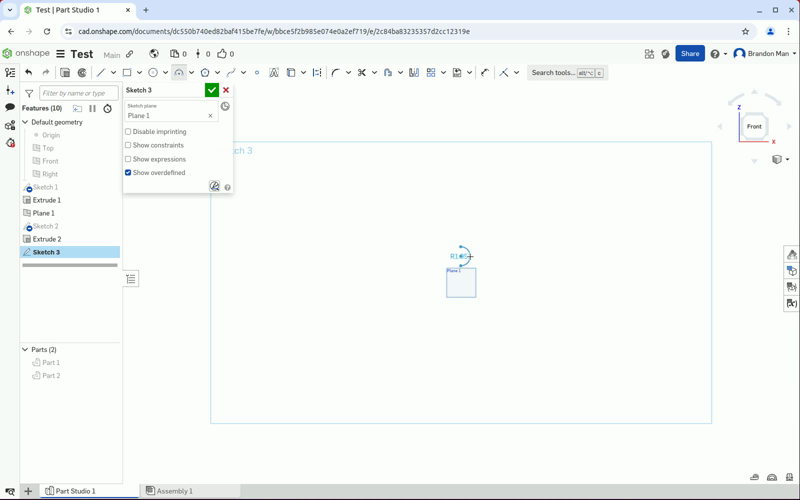
key_up(shift)
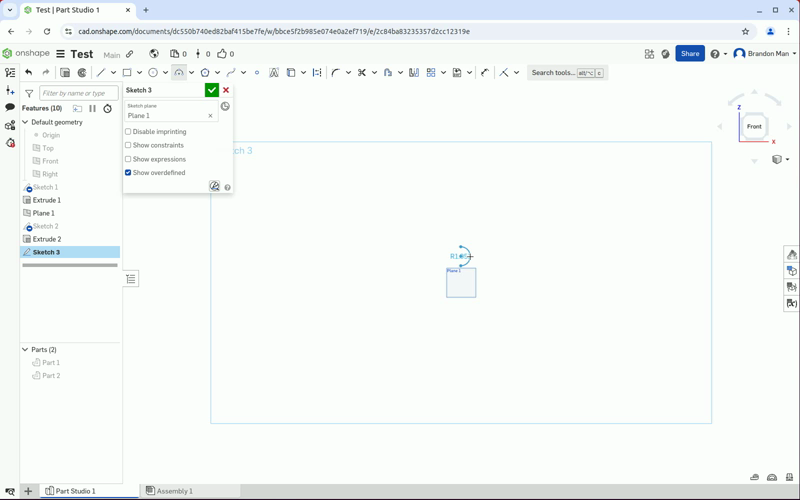
key(esc)
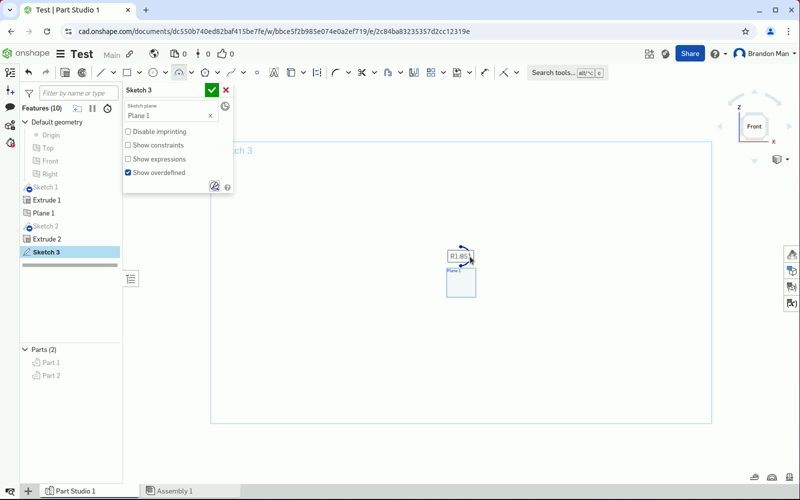
key(l)
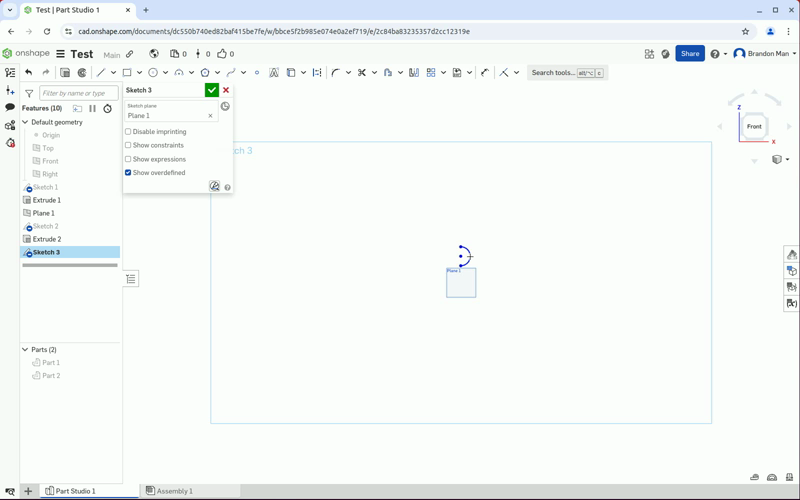
mouse_move(460, 246)
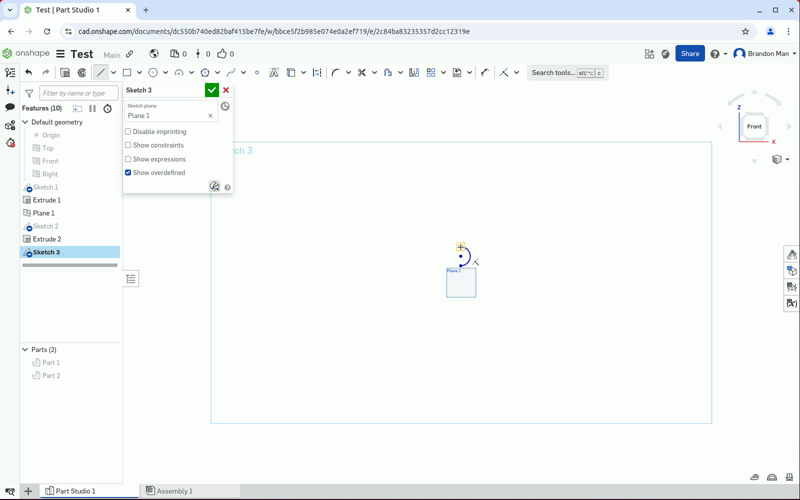
click(460, 246)
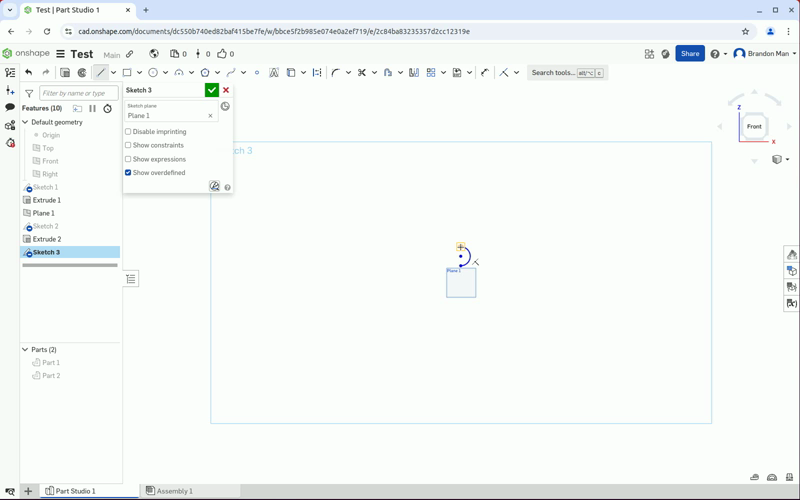
mouse_move(490, 246)
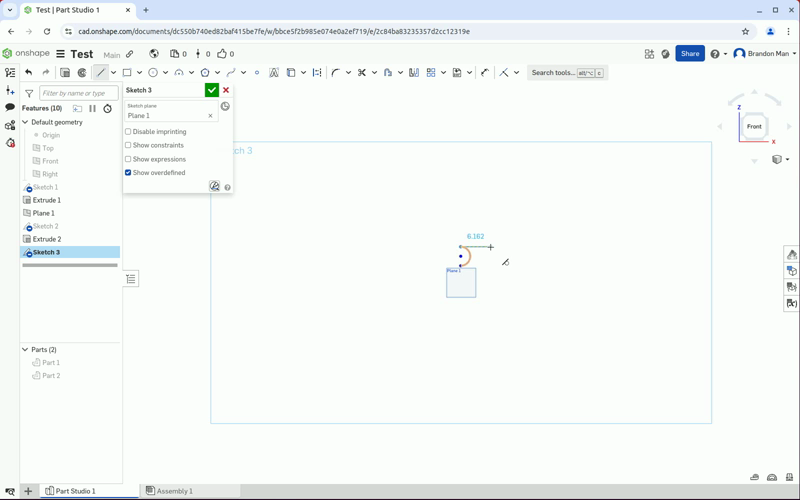
key_down(shift)
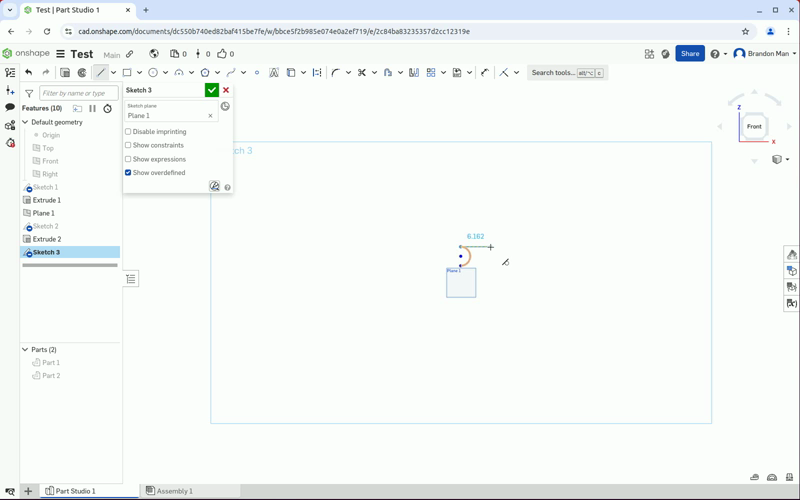
mouse_move(460, 265)
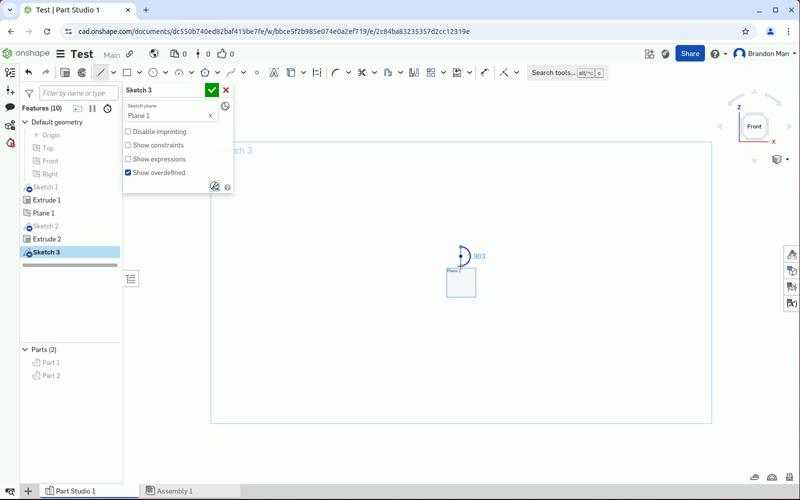
key_up(shift)
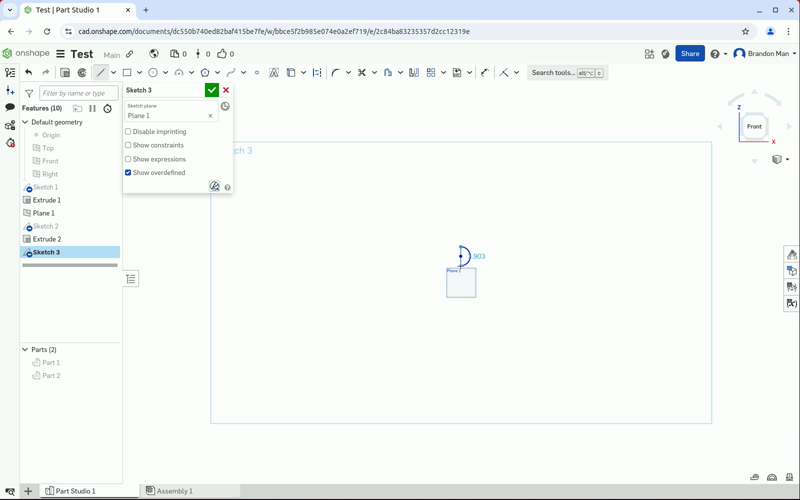
click(460, 265)
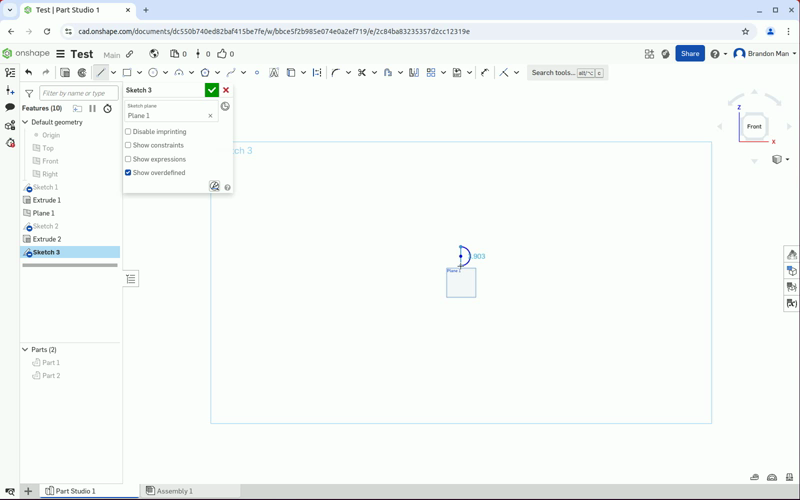
key(esc)
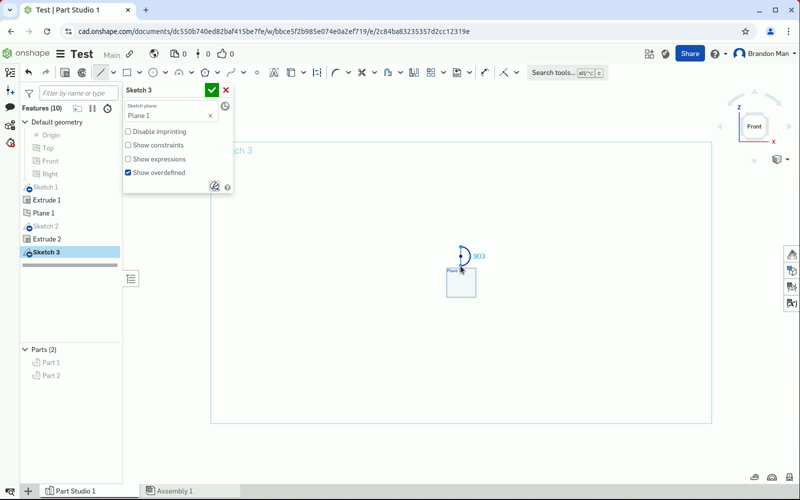
mouse_move(465, 260)
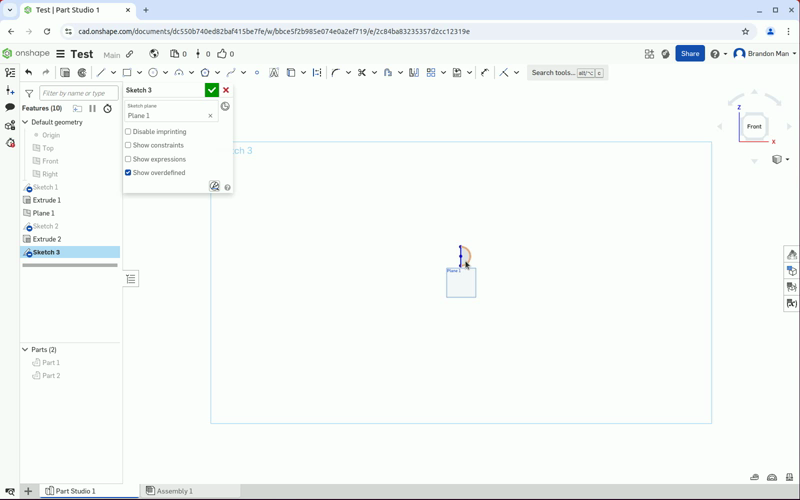
scroll(6)
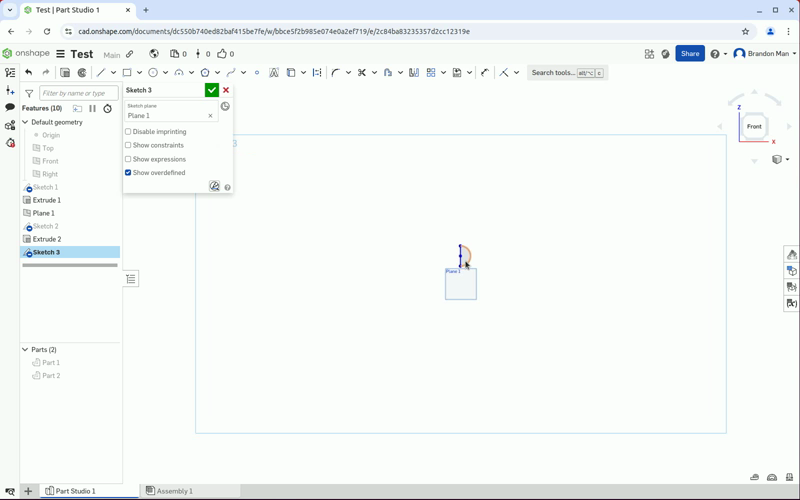
scroll(6)
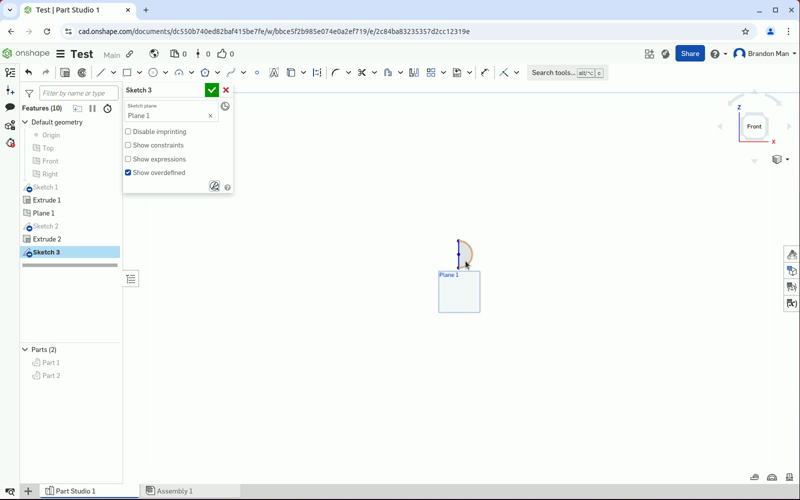
scroll(6)
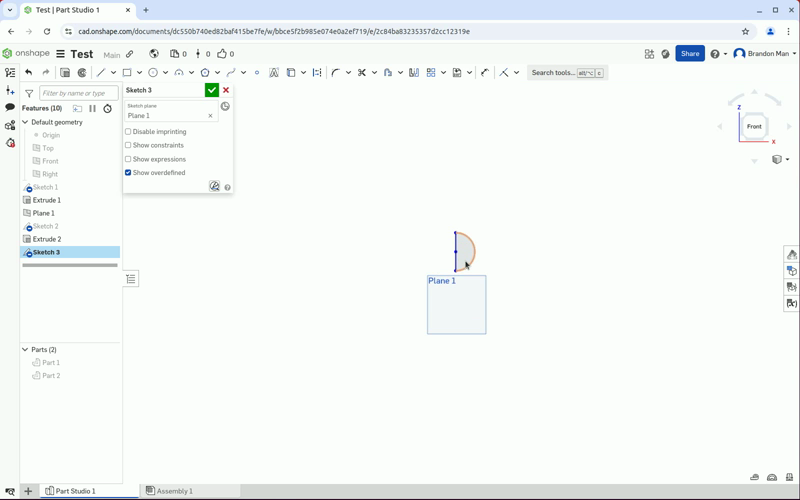
scroll(6)
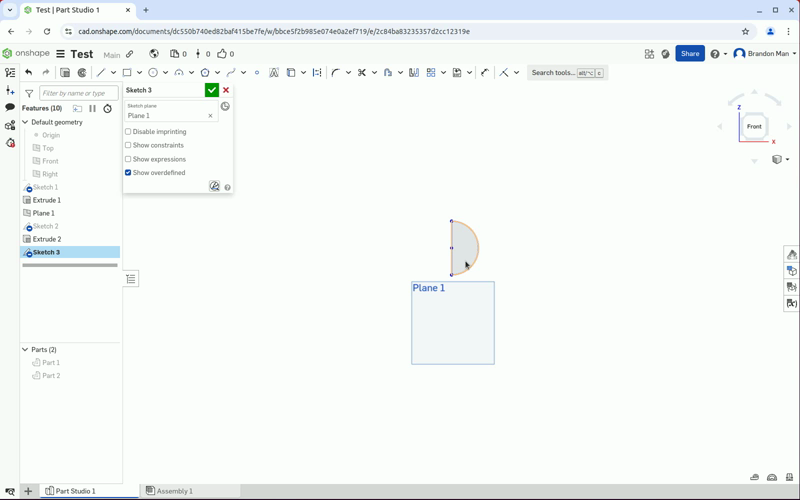
scroll(6)
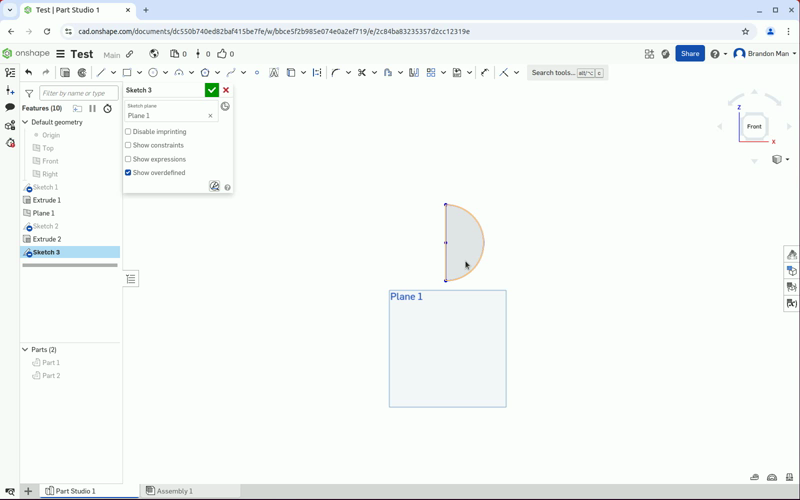
scroll(6)
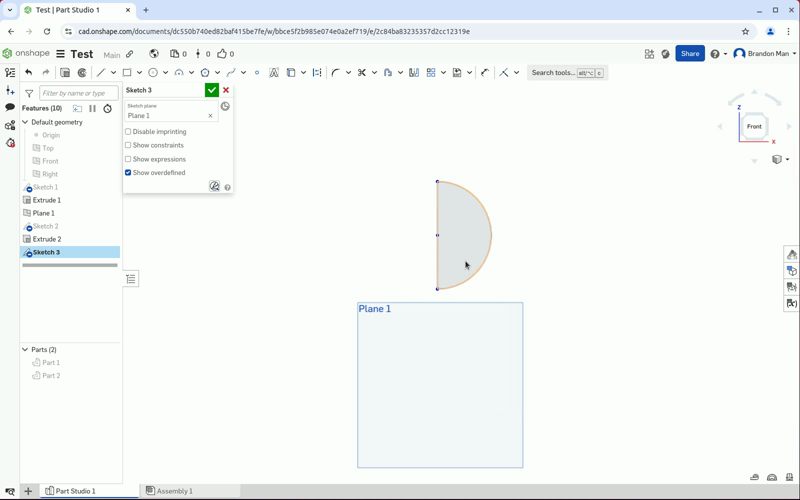
scroll(6)
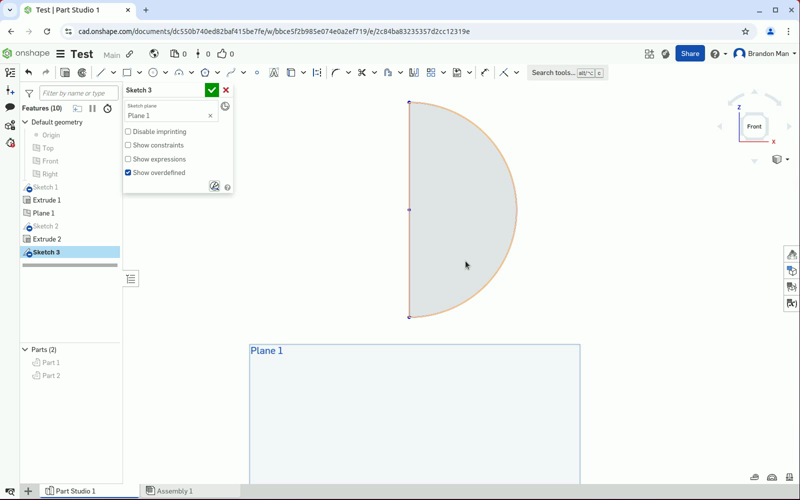
click(465, 260)
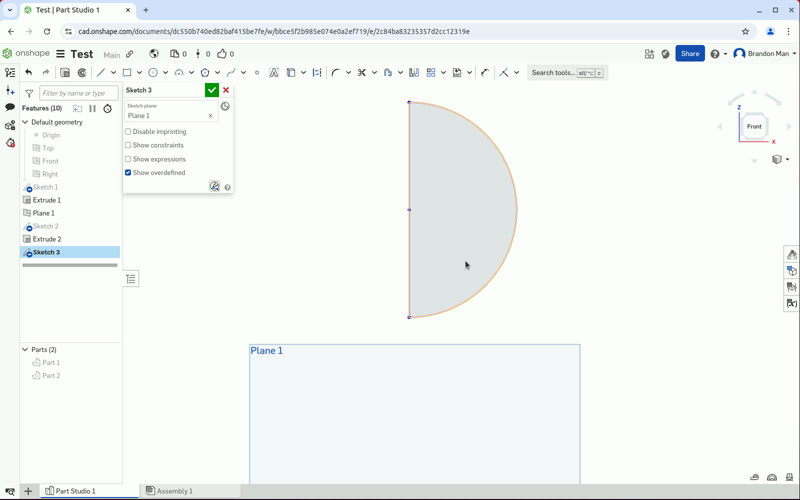
scroll(-6)
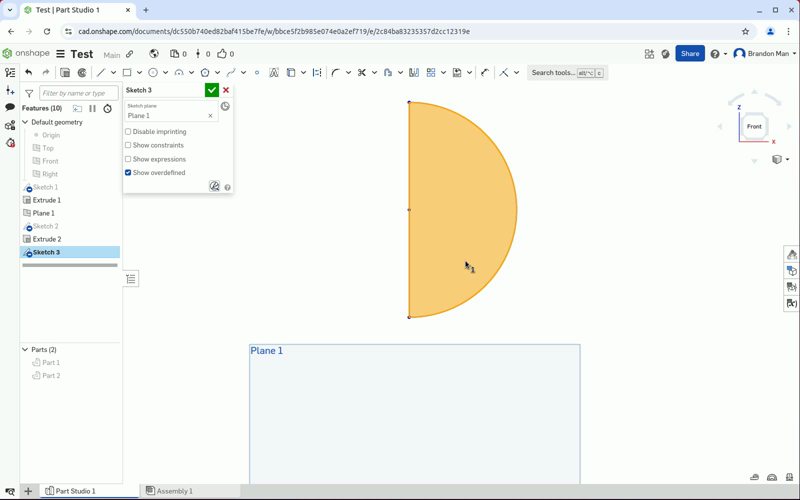
scroll(-6)
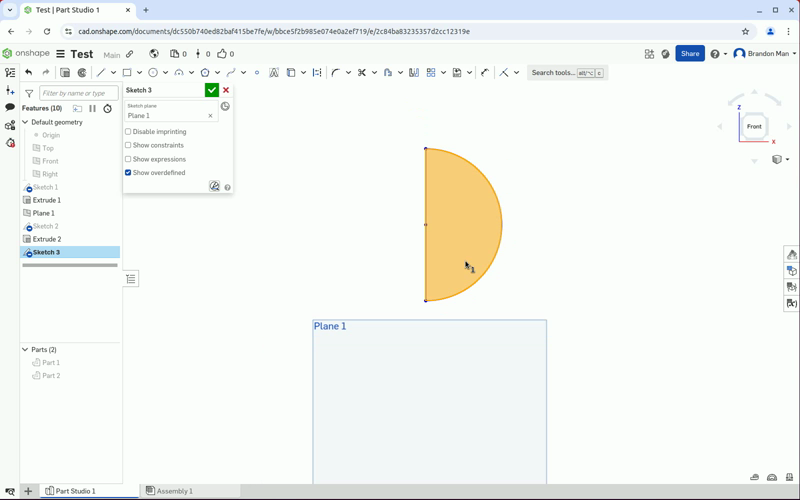
scroll(-6)
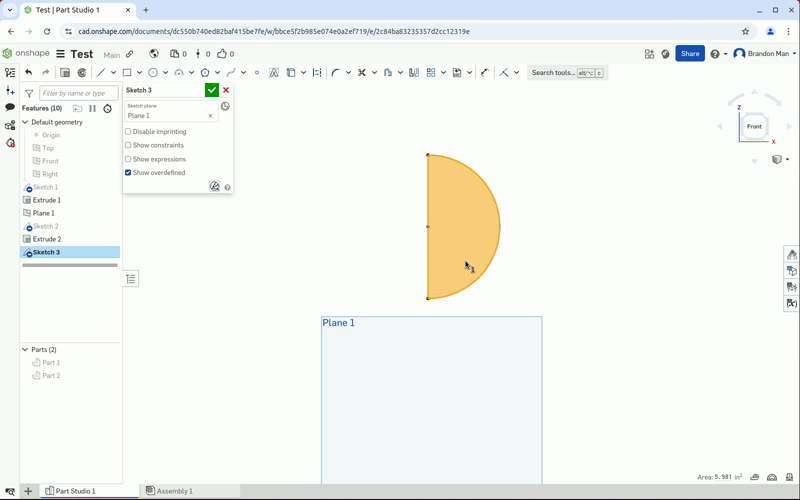
scroll(-6)
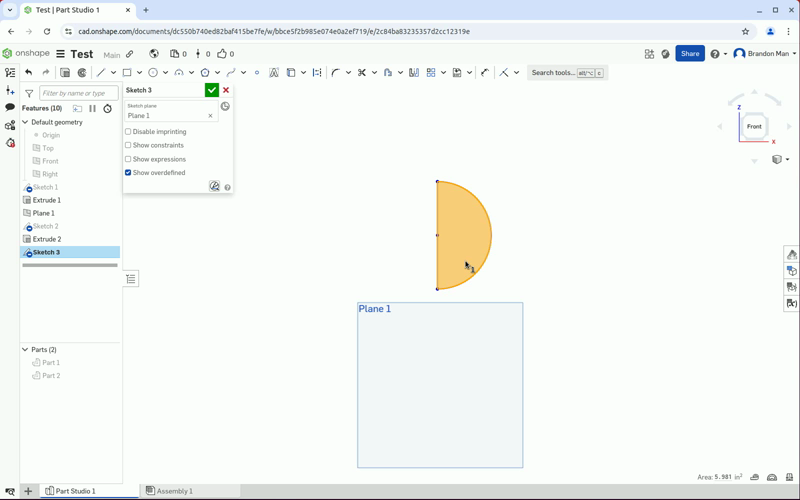
scroll(-6)
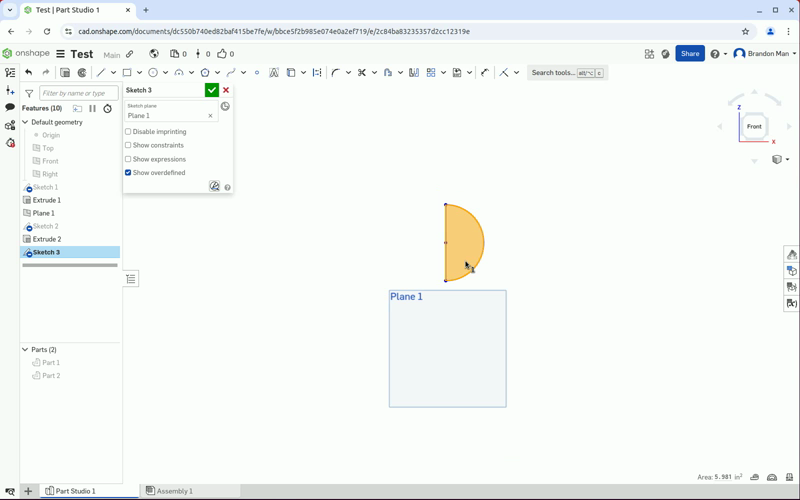
scroll(-6)
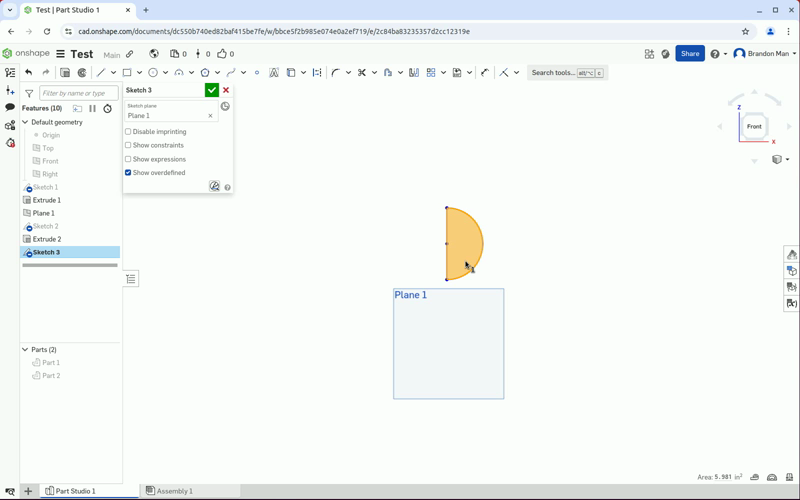
scroll(-6)
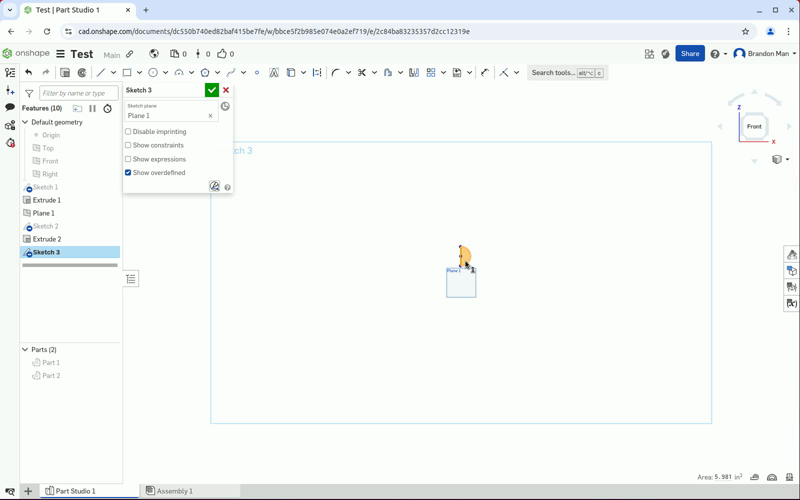
mouse_move(73, 352)
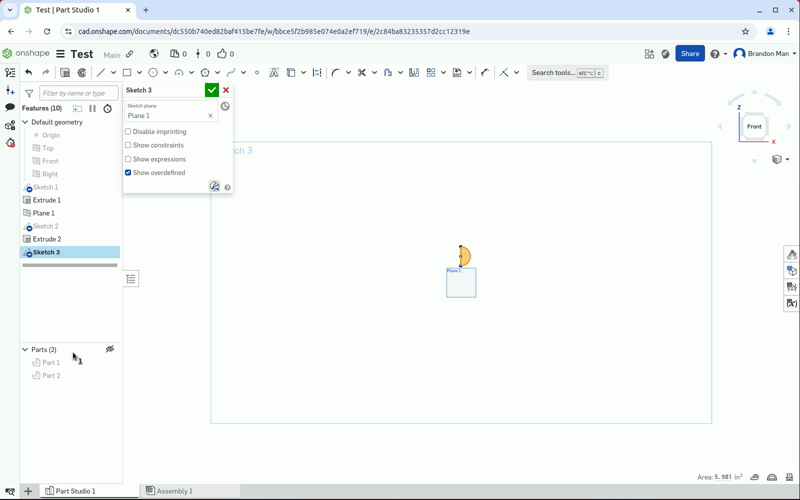
key(shift+y)
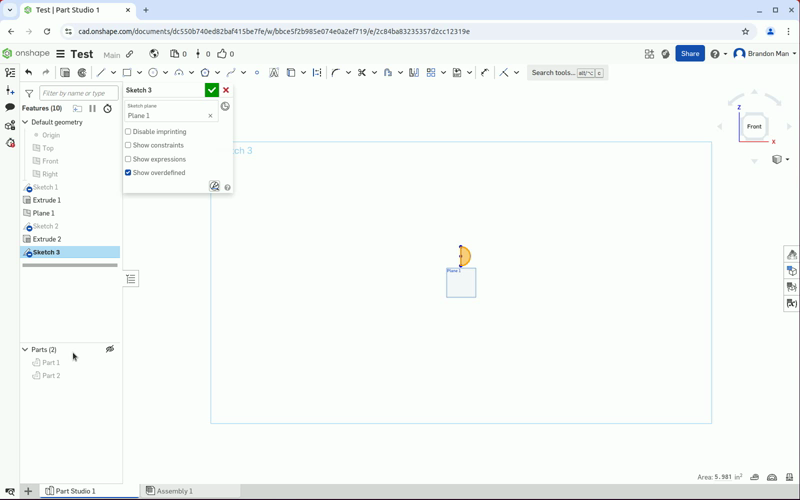
key(shift+e)
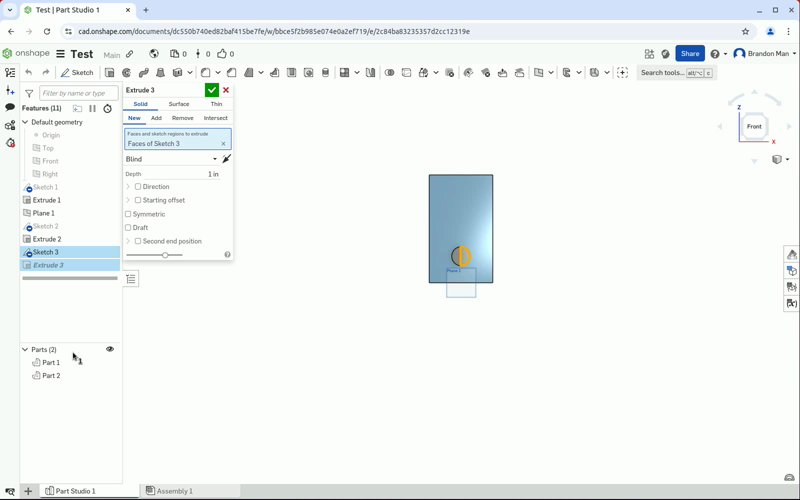
mouse_move(143, 106)
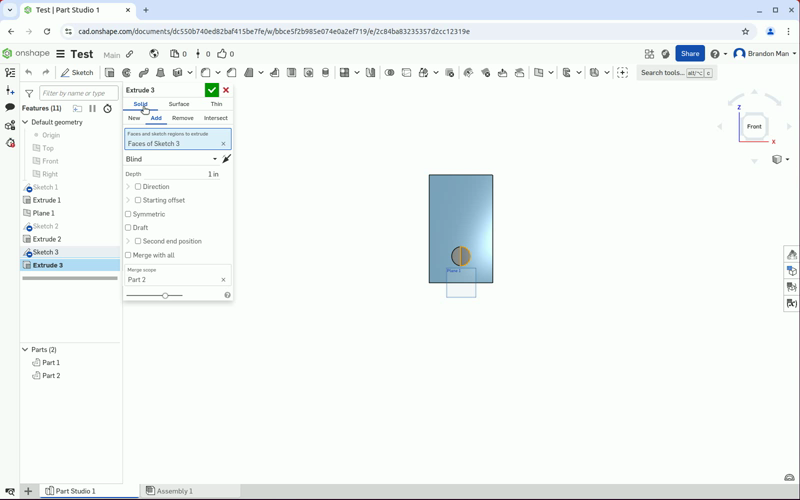
click(143, 106)
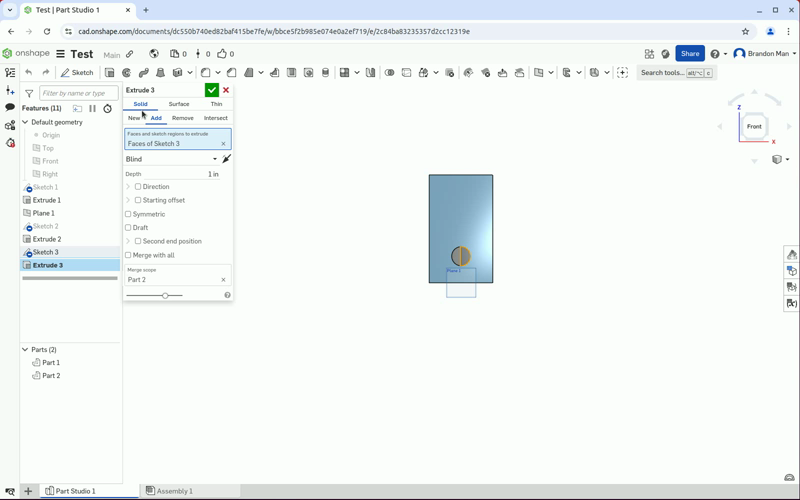
mouse_move(137, 120)
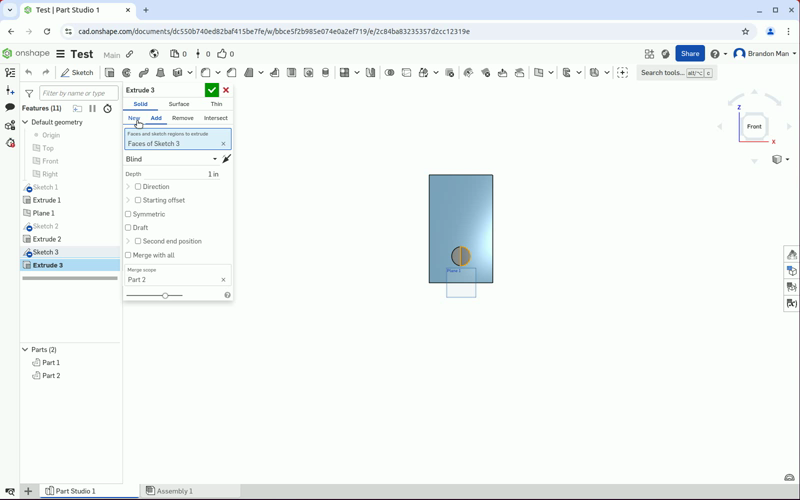
click(137, 120)
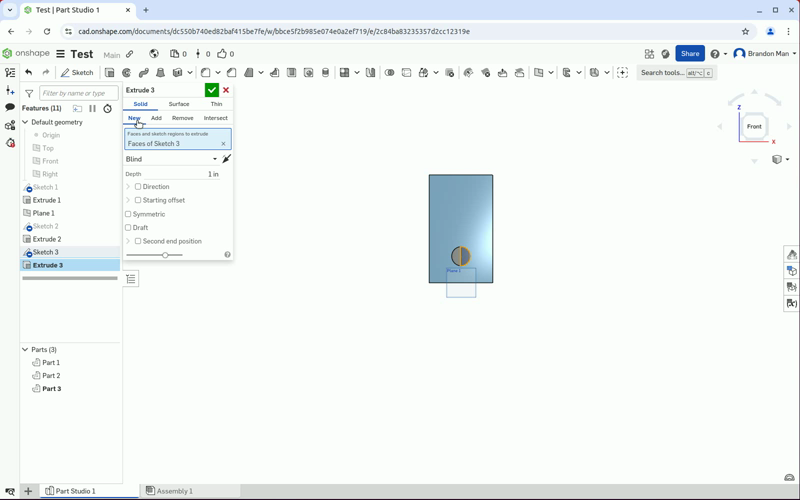
key(tab, 4)
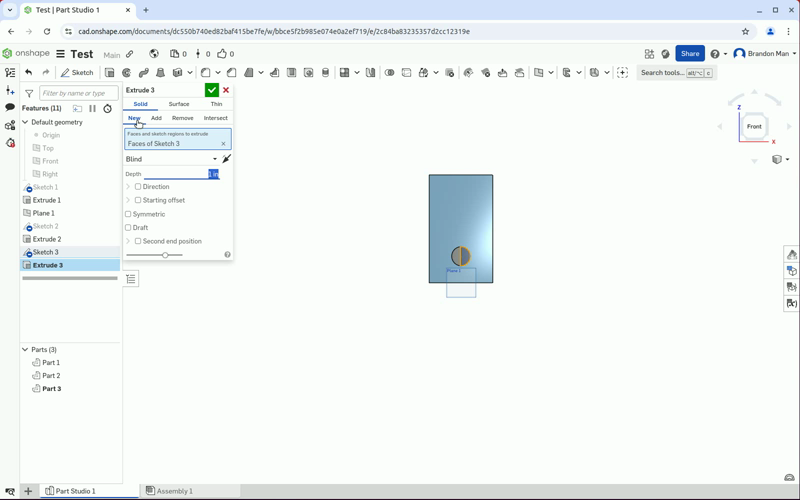
text(0.963)
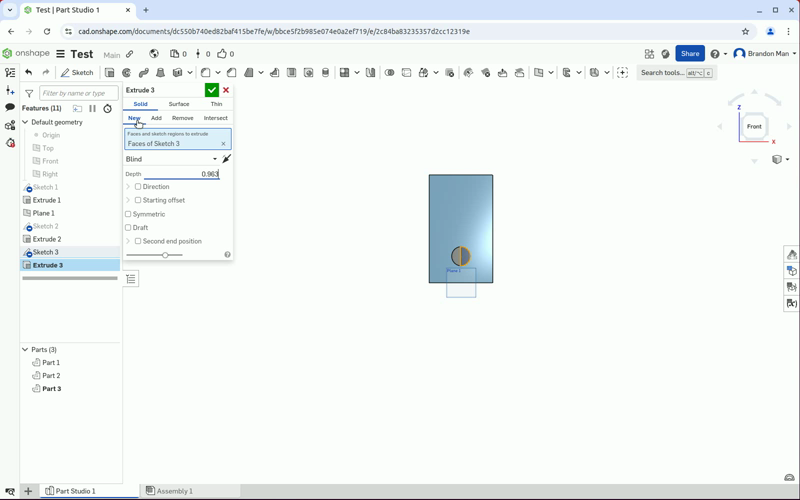
key(enter)
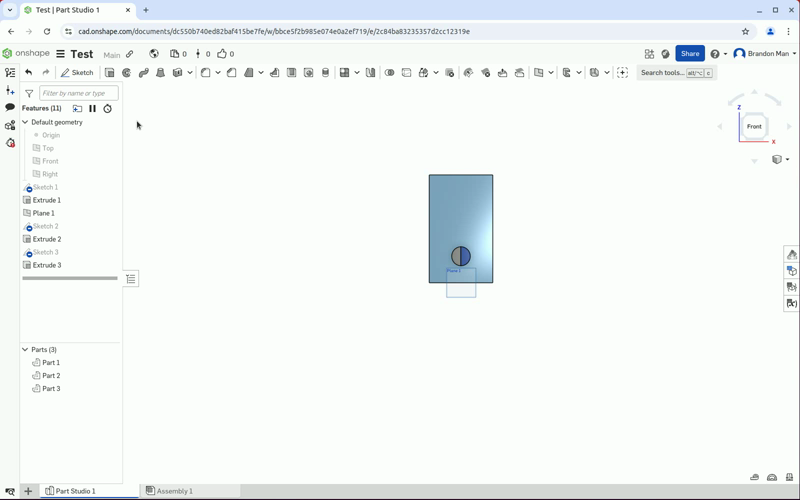
key(shift+h)
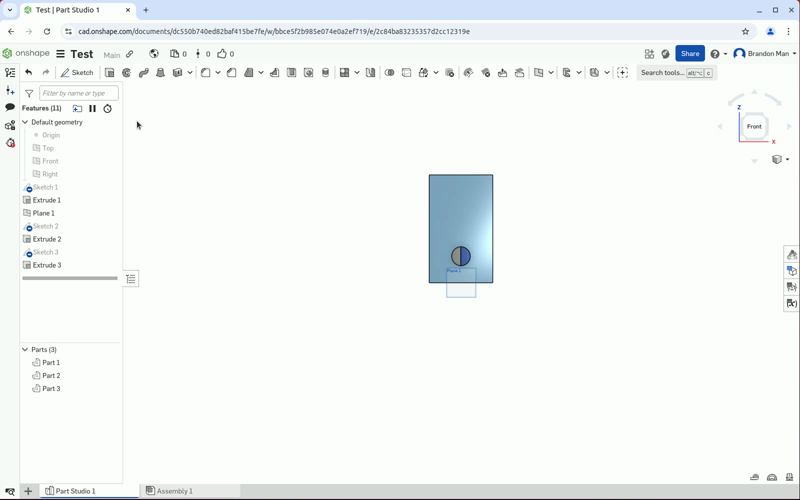
key(shift+h)
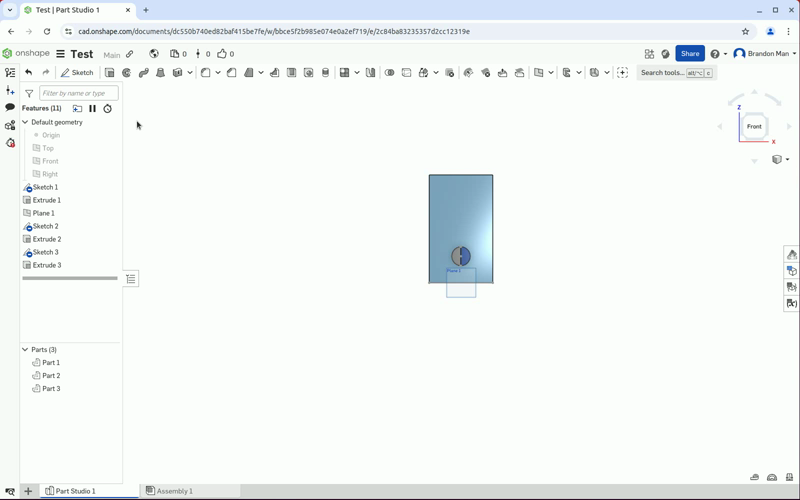
key(shift+7)
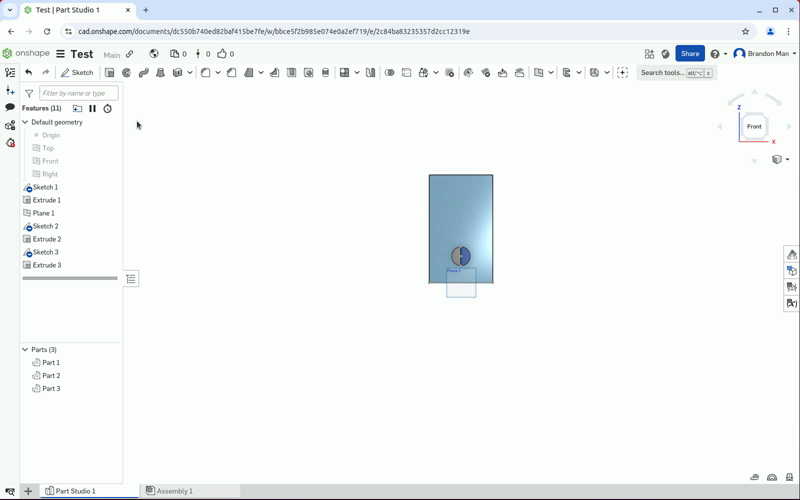
key(left, 2)
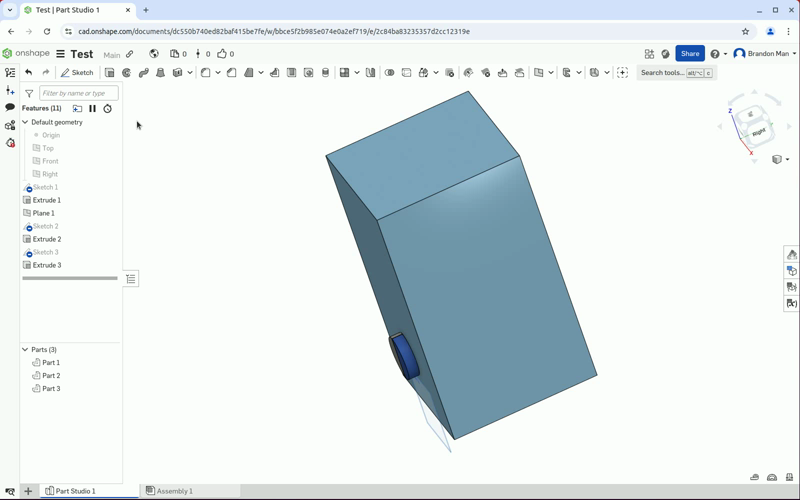
key(down, 2)
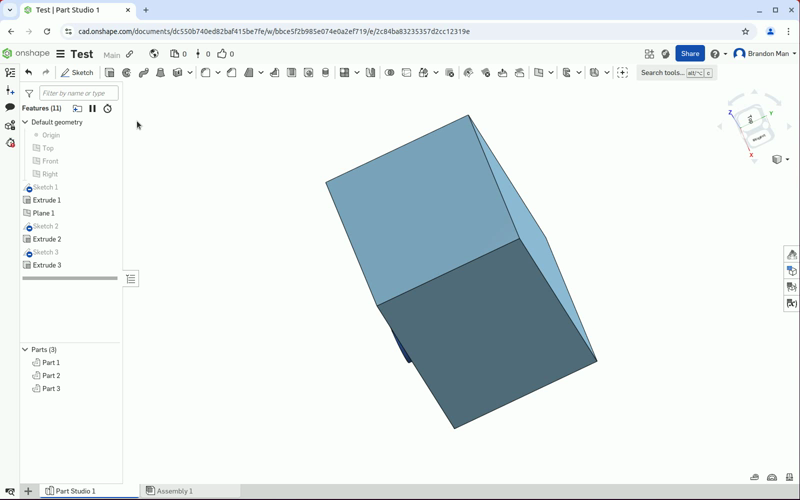
key(up, 2)
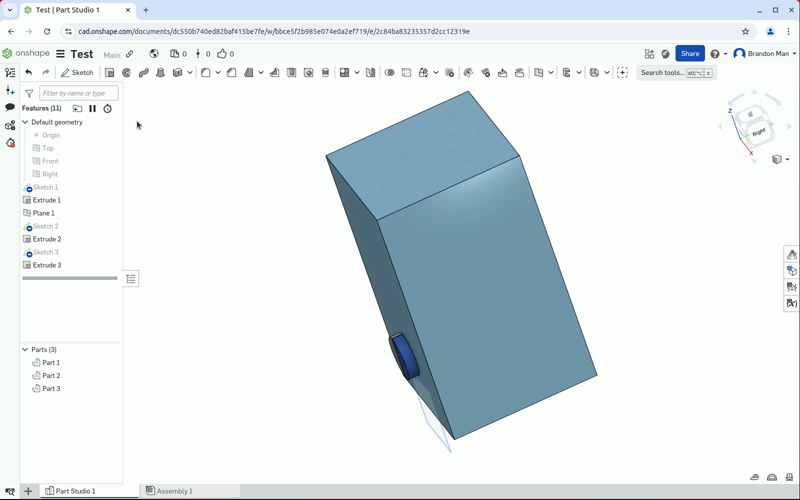
key(right, 2)
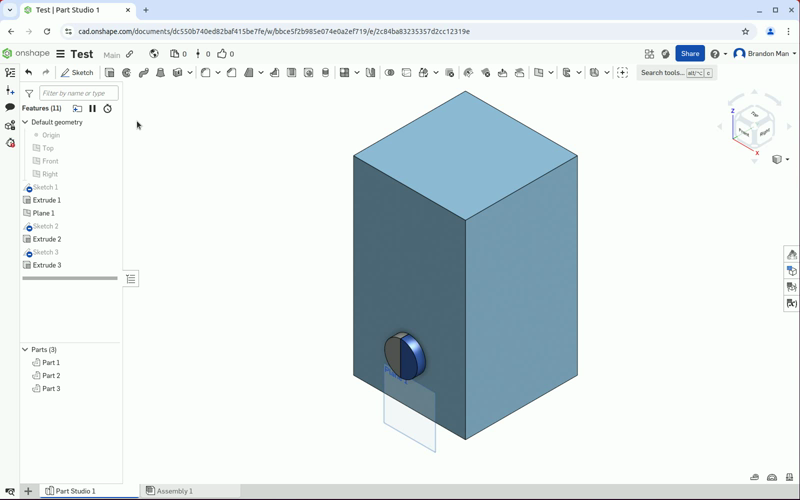
mouse_move(73, 189)
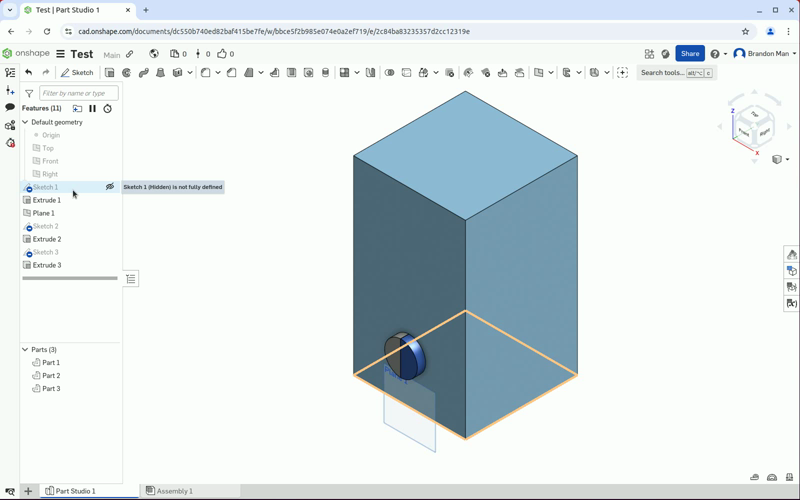
click(73, 189)